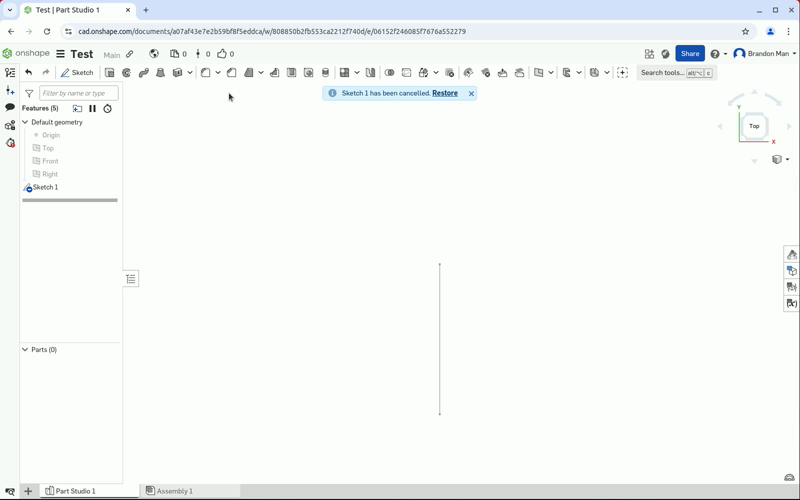
key(shift+h)
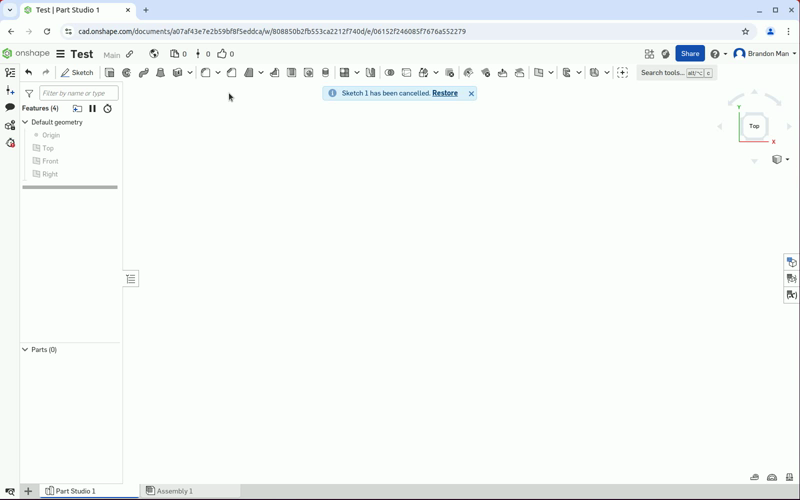
mouse_move(73, 352)
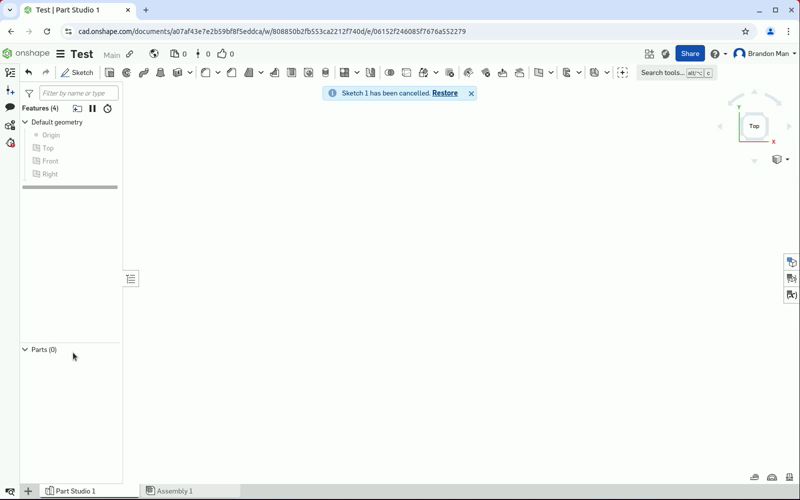
key(y)
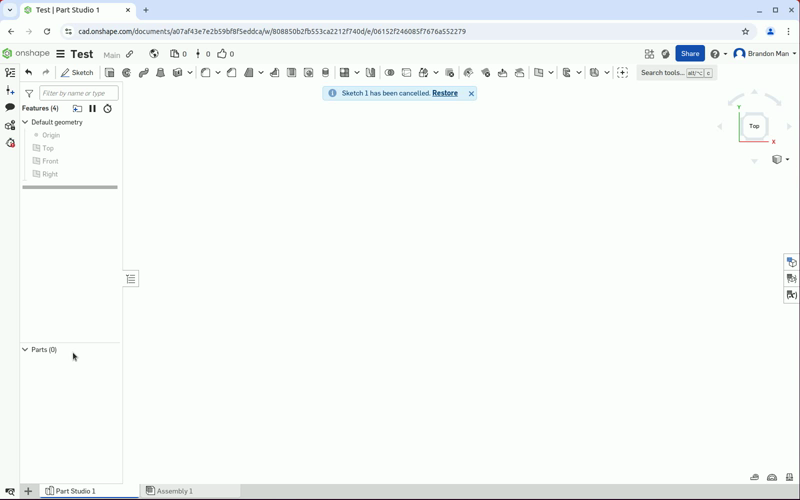
key(shift+p)
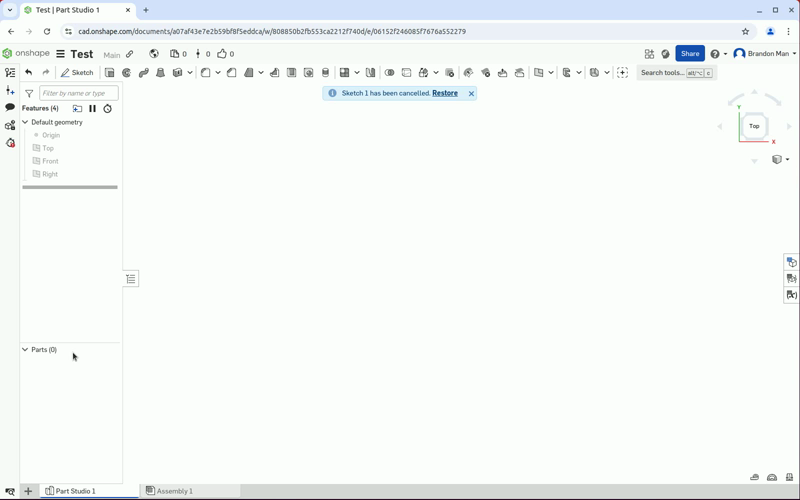
key(space)
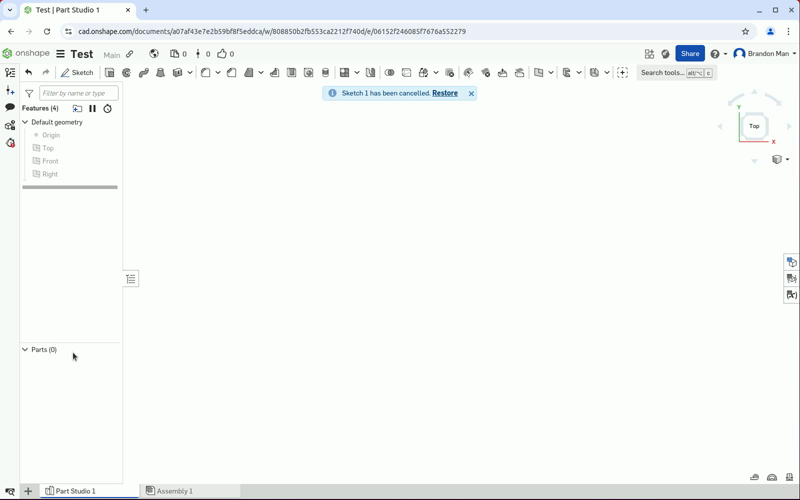
key_down(shift)
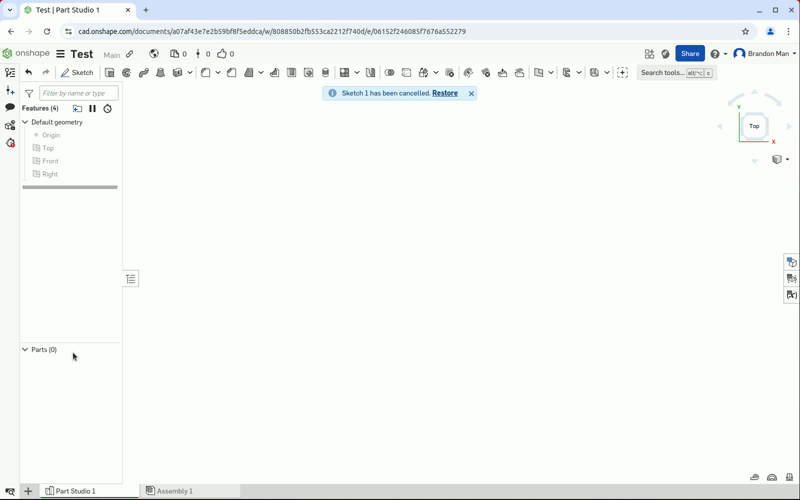
key(up)
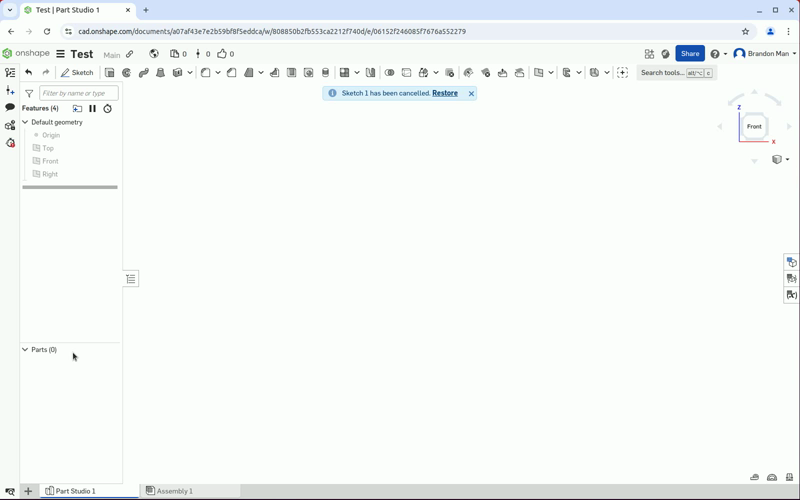
key_up(shift)
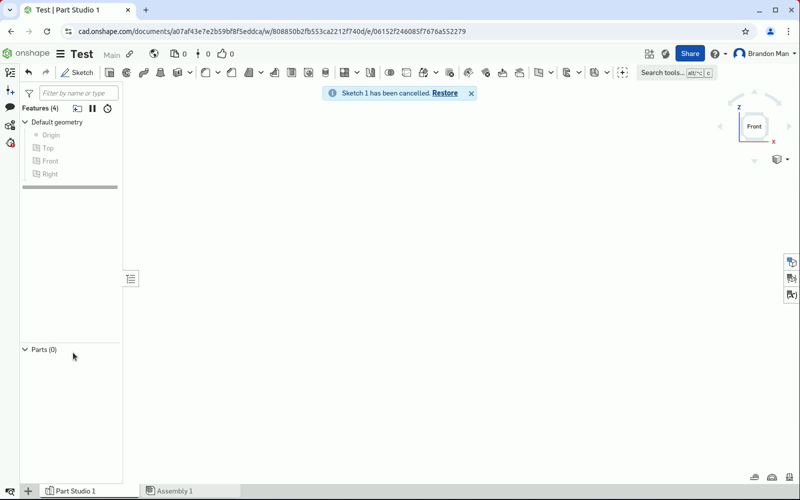
mouse_move(73, 352)
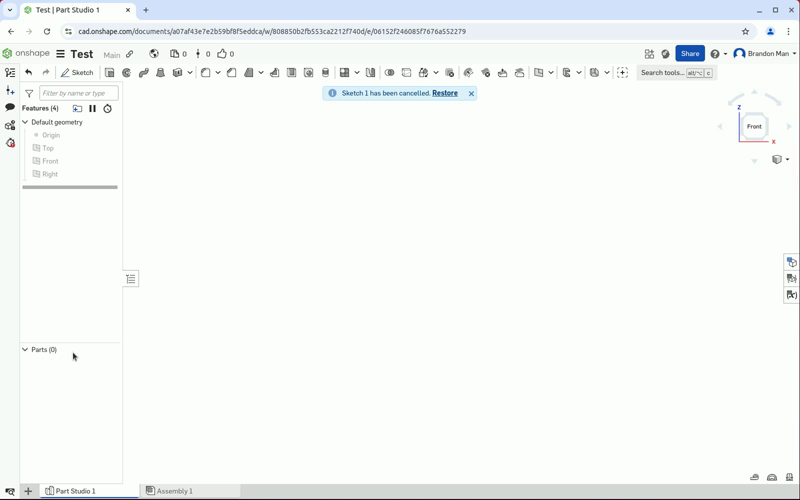
key(shift+y)
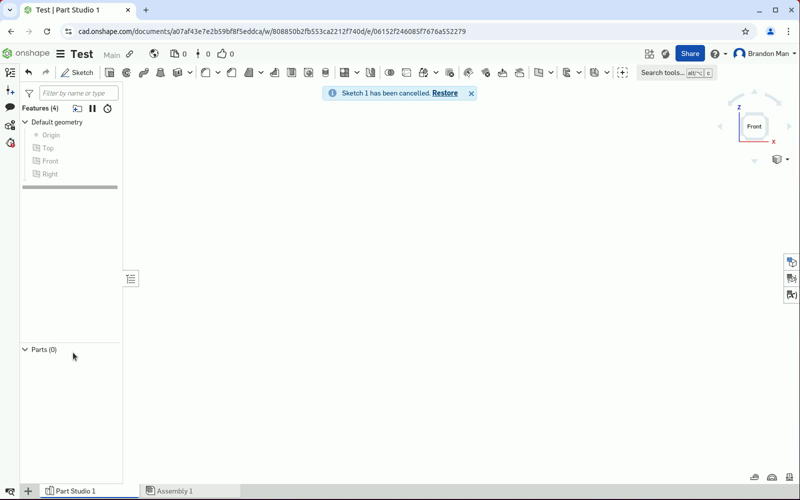
key(shift+s)
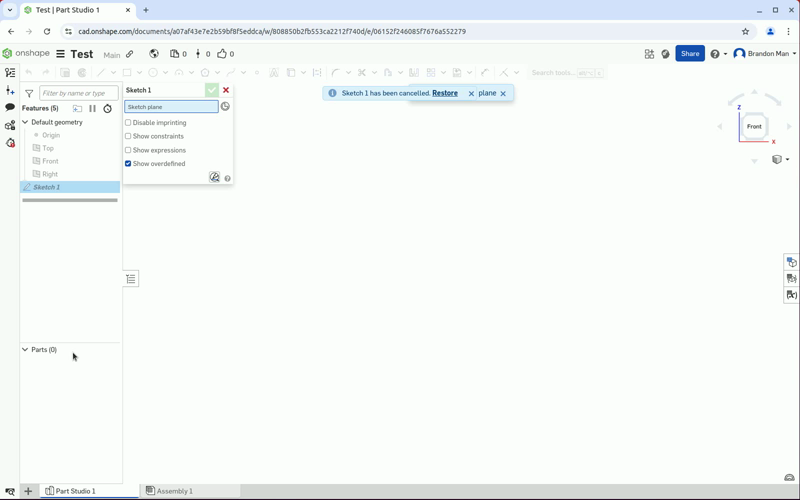
mouse_move(73, 163)
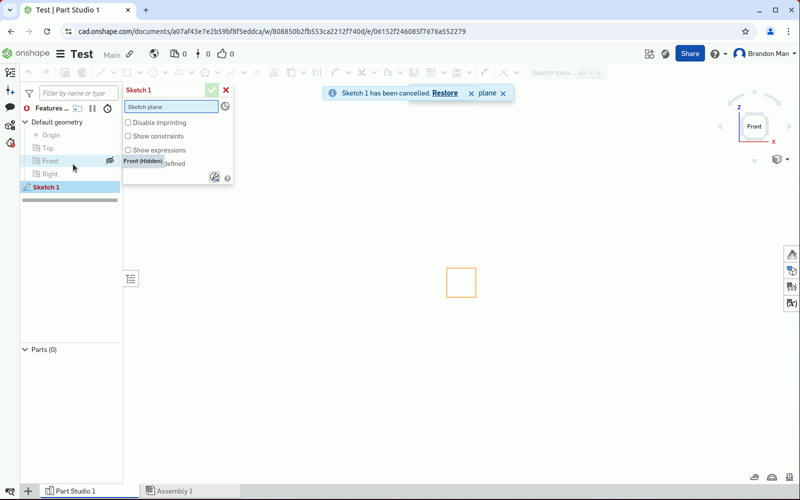
click(73, 163)
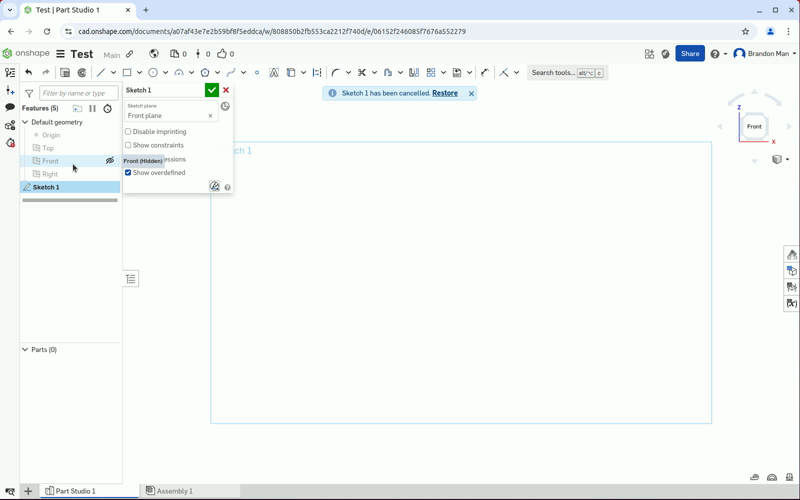
mouse_move(73, 352)
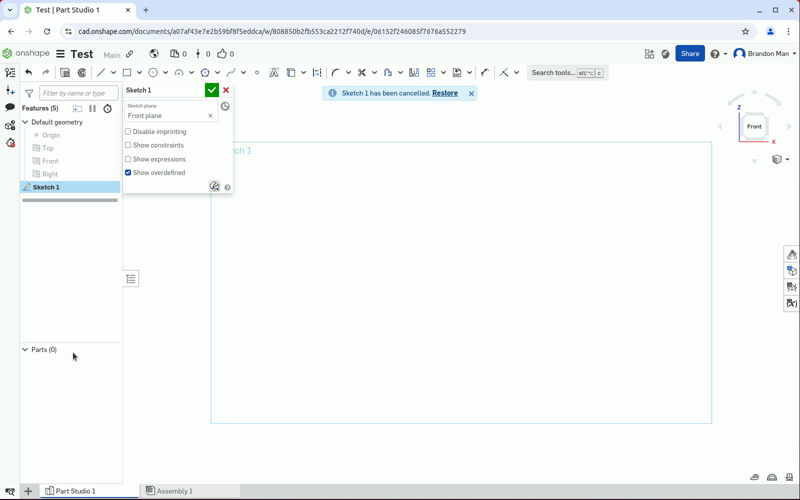
key(y)
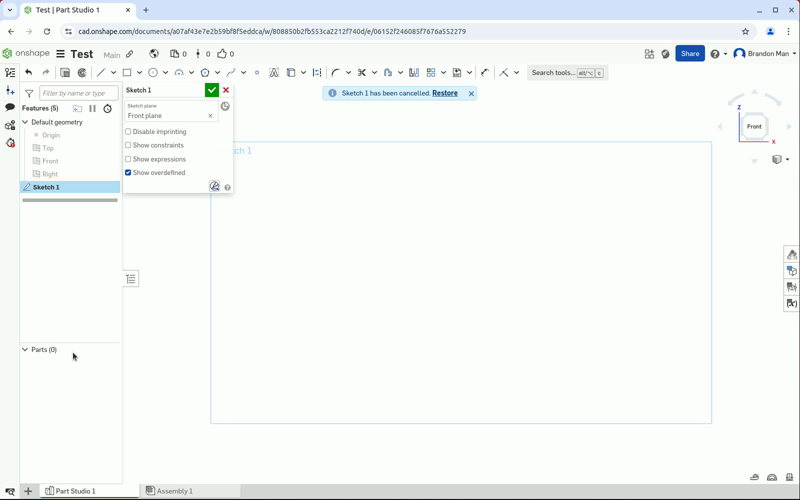
key(l)
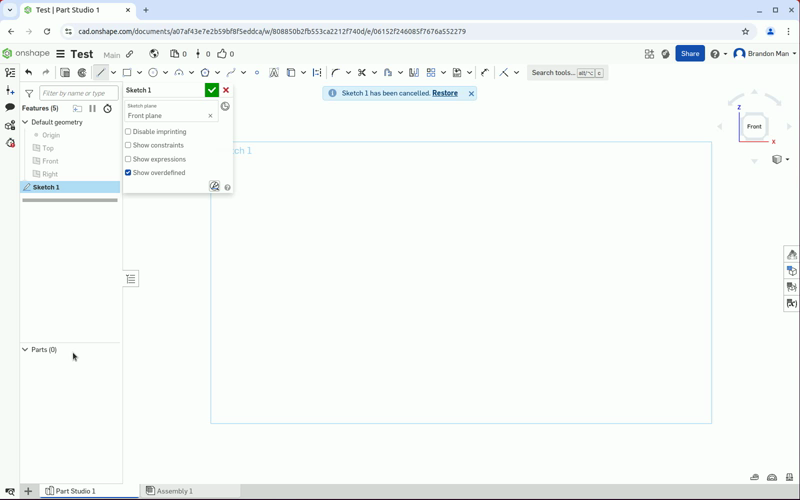
key_down(shift)
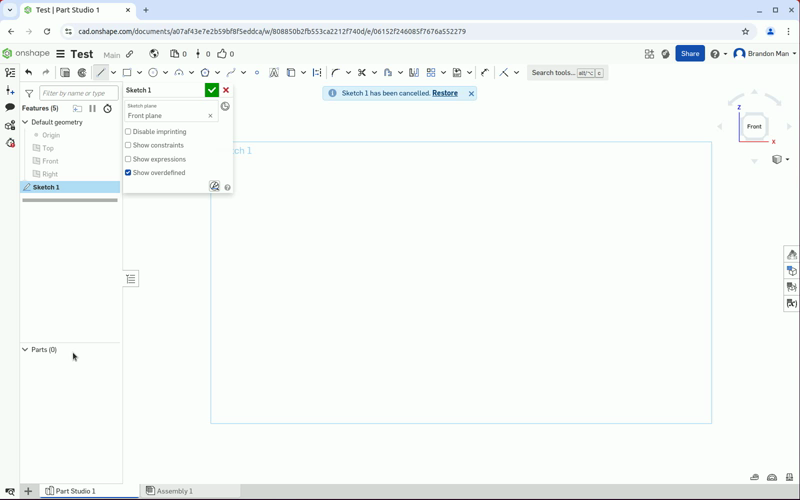
mouse_move(460, 282)
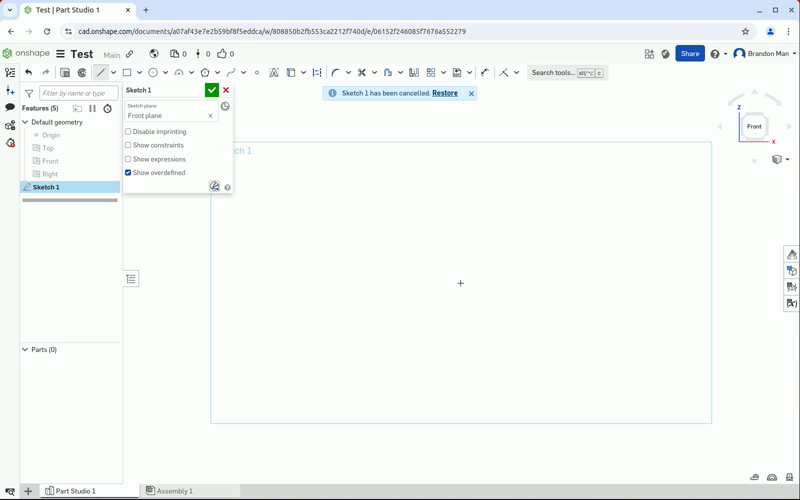
click(460, 282)
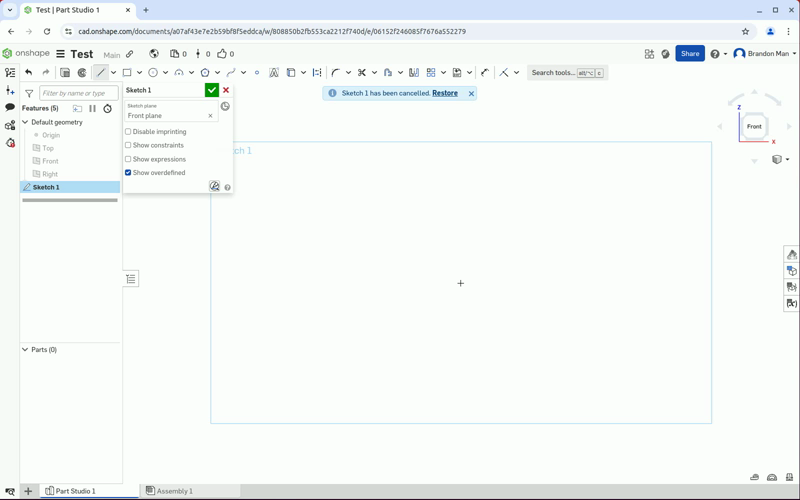
key_up(shift)
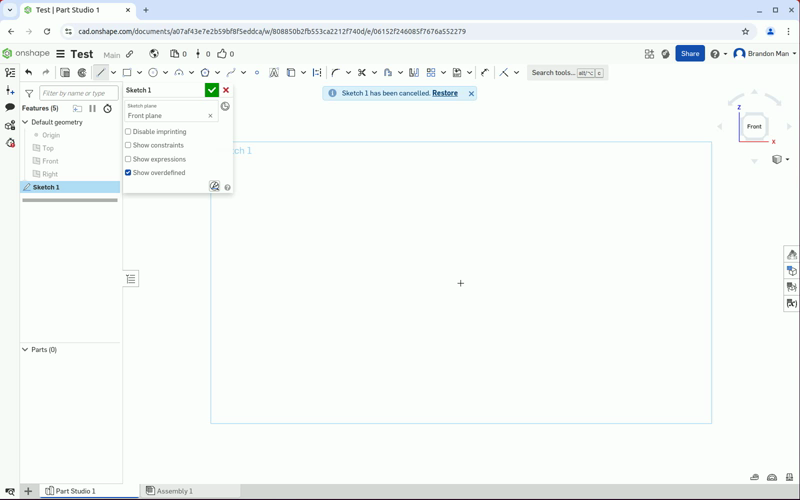
key_down(shift)
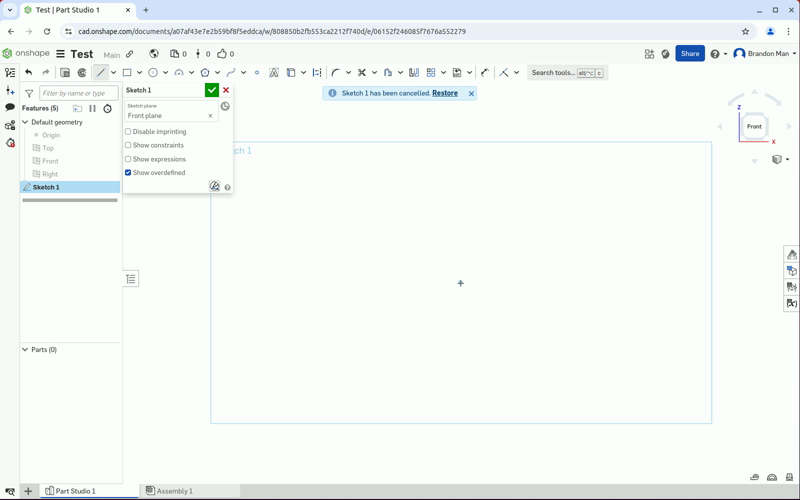
mouse_move(573, 282)
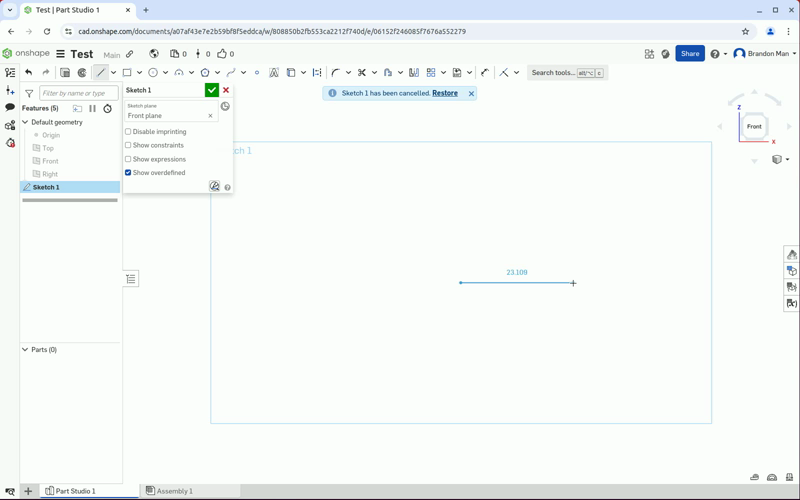
click(573, 282)
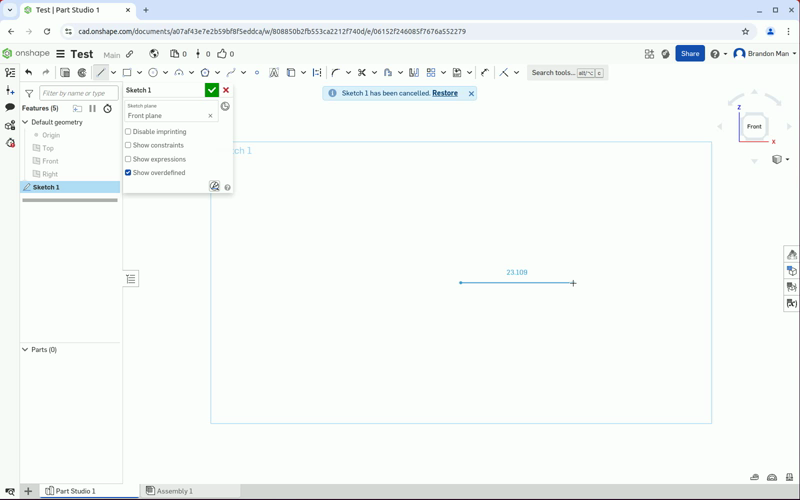
key_up(shift)
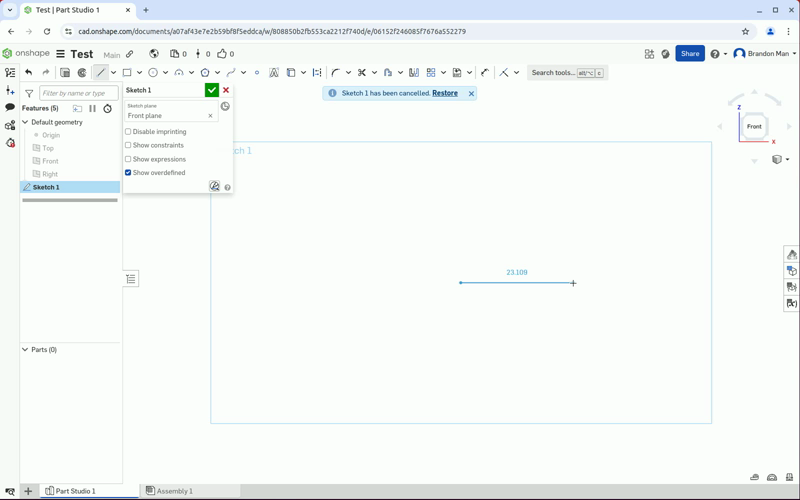
key_down(shift)
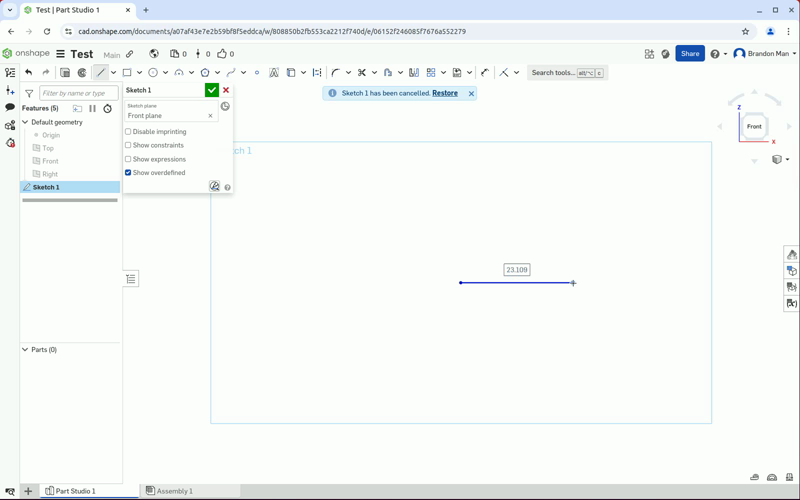
mouse_move(573, 208)
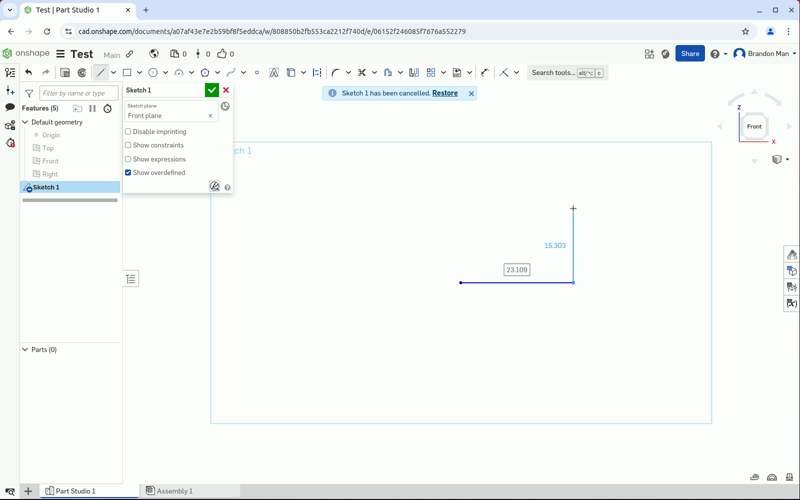
click(573, 208)
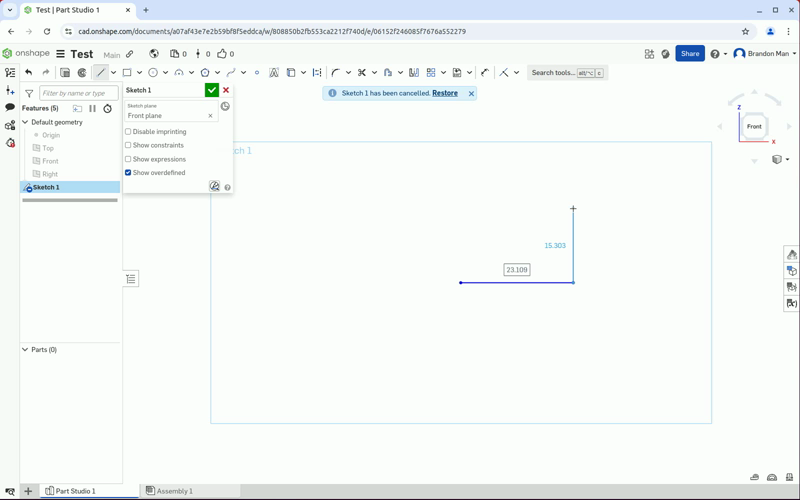
key_up(shift)
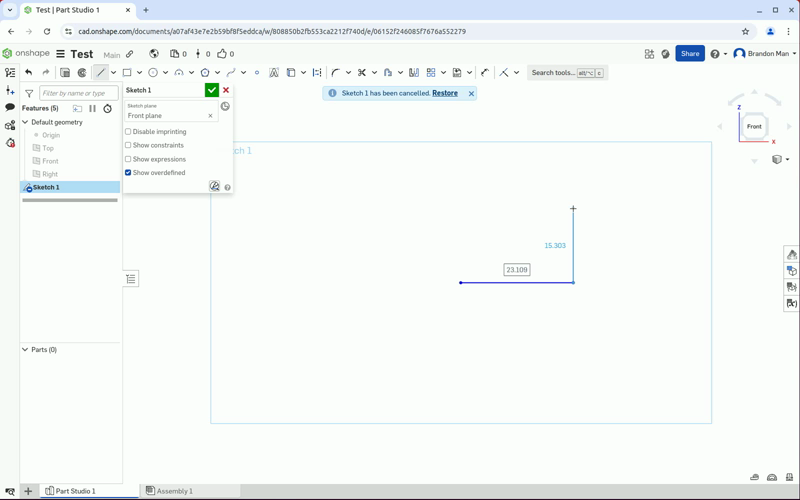
key_down(shift)
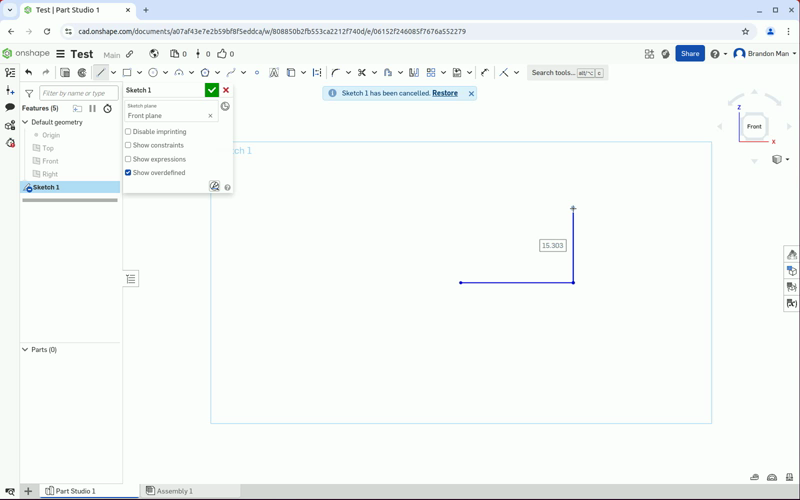
mouse_move(460, 208)
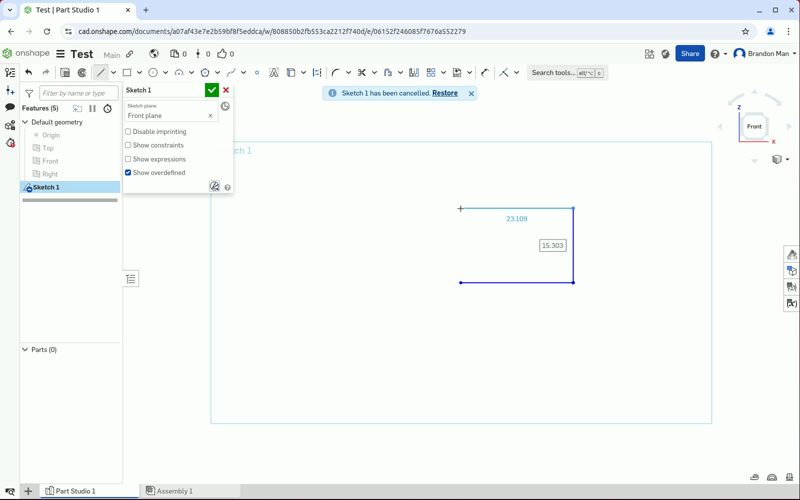
click(460, 208)
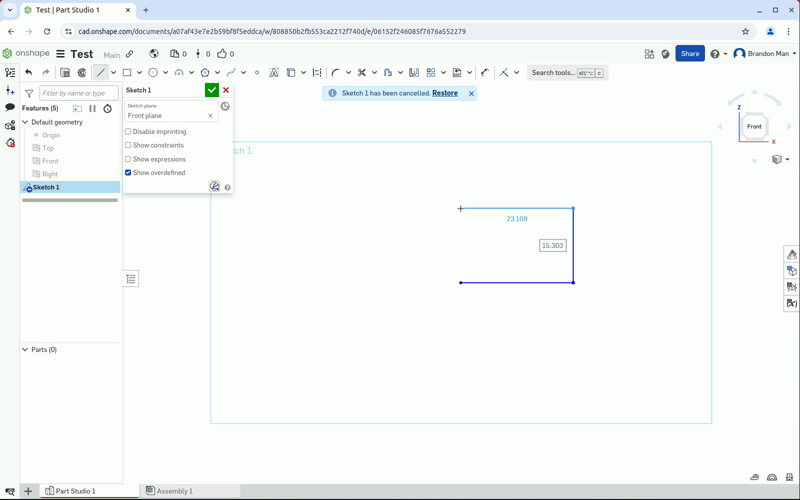
key_up(shift)
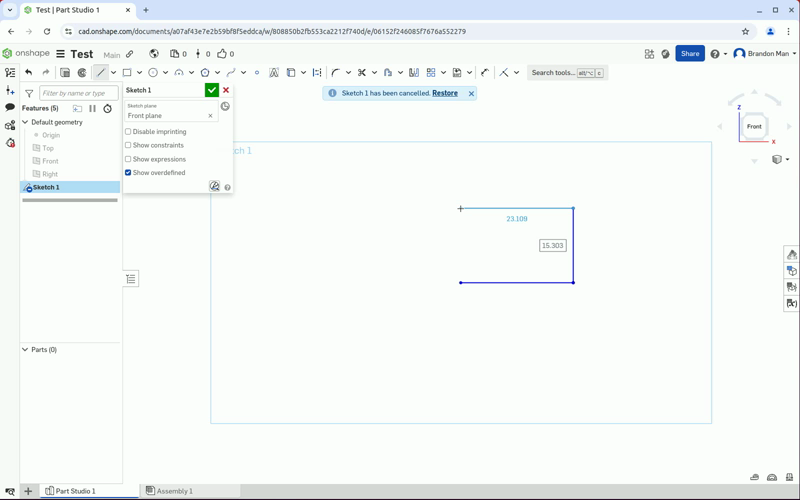
key_down(shift)
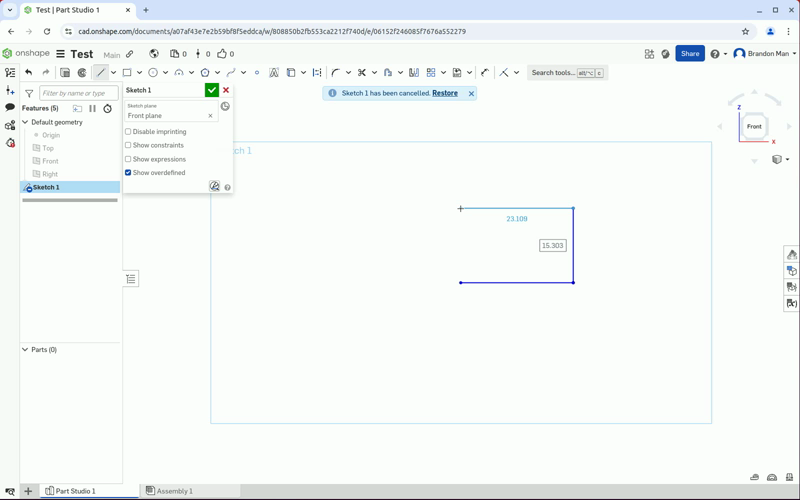
mouse_move(460, 282)
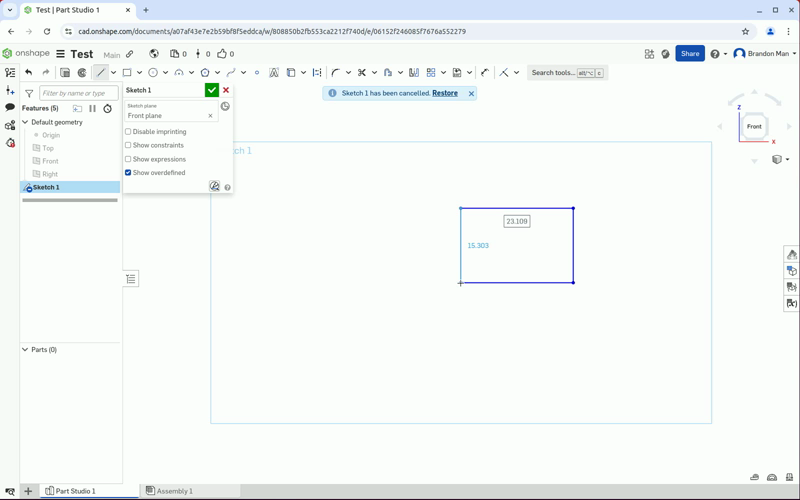
key_up(shift)
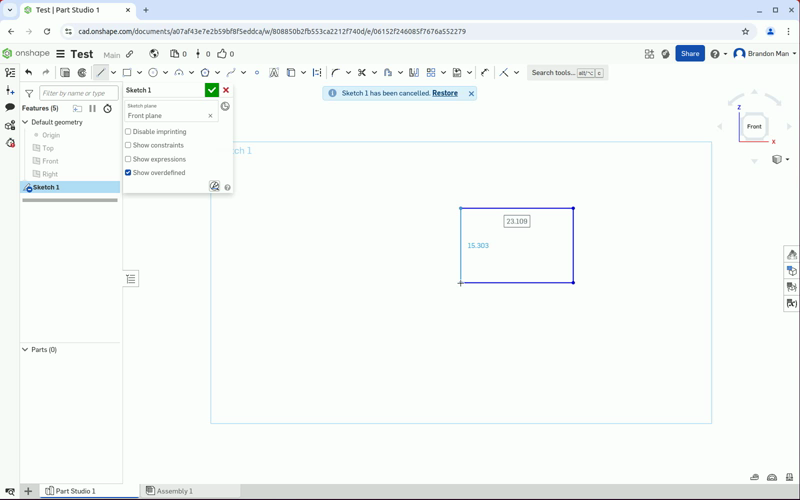
click(460, 282)
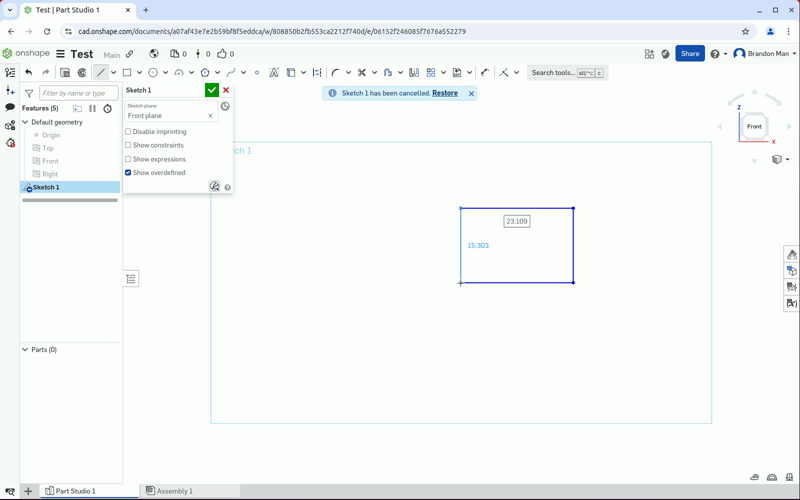
key(esc)
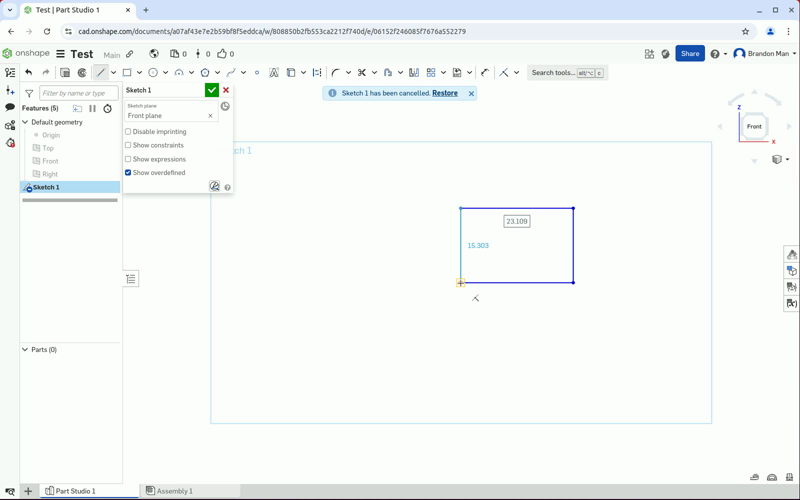
mouse_move(564, 230)
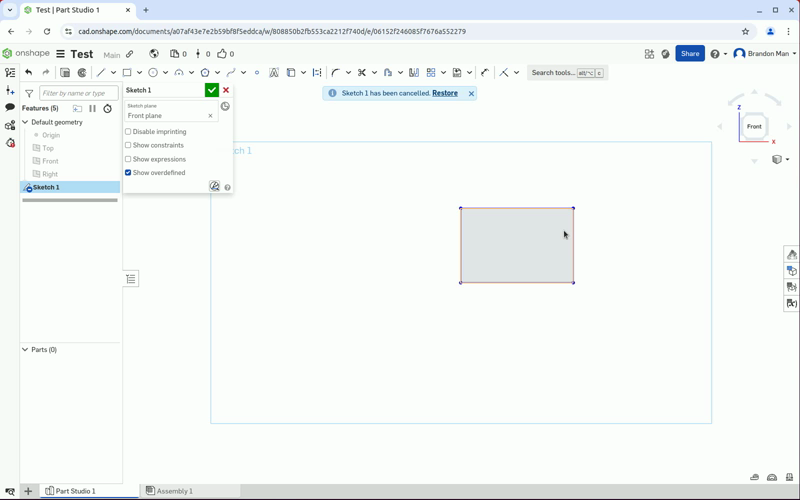
click(564, 230)
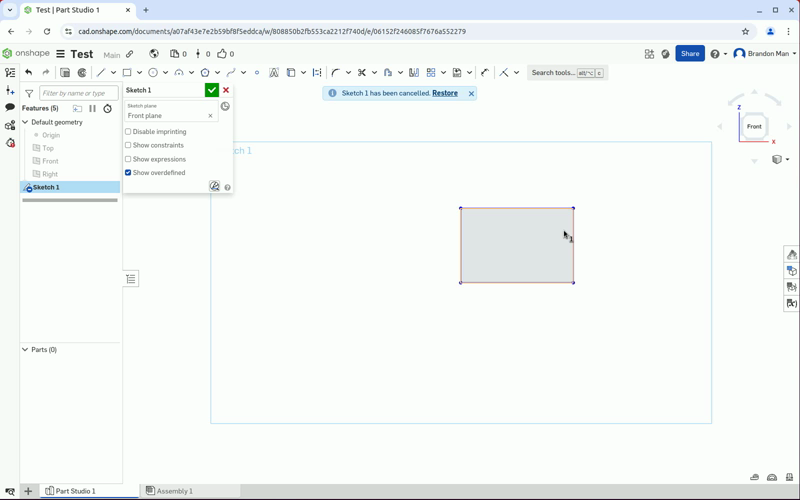
mouse_move(73, 352)
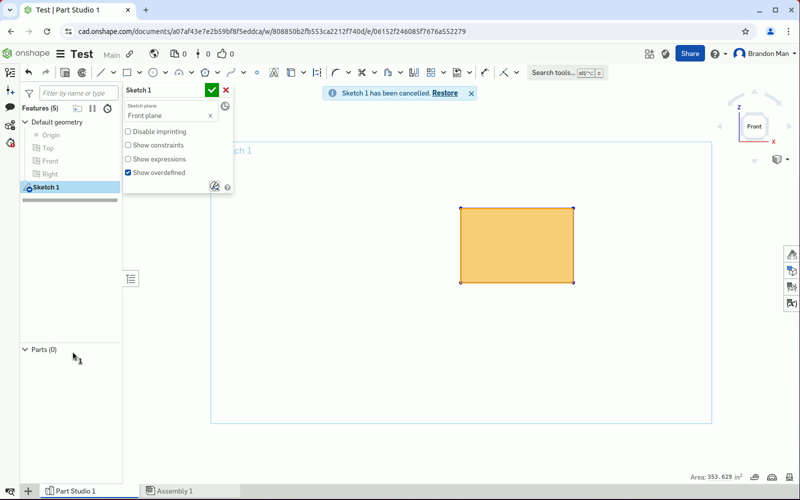
key(shift+y)
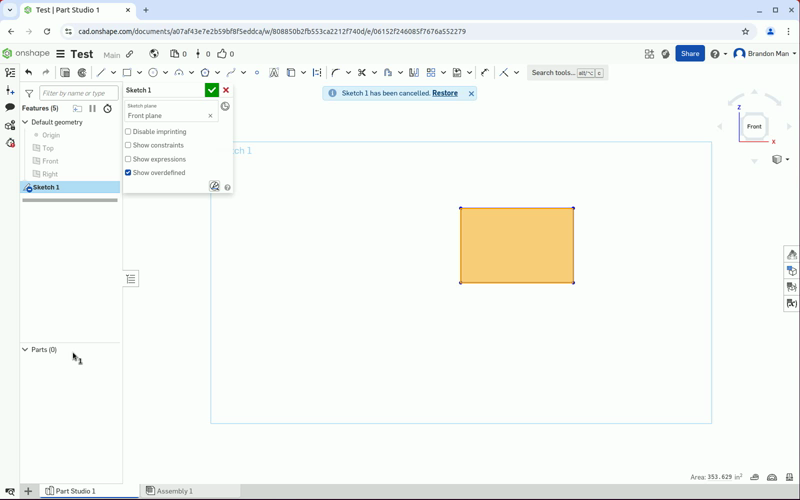
key(shift+e)
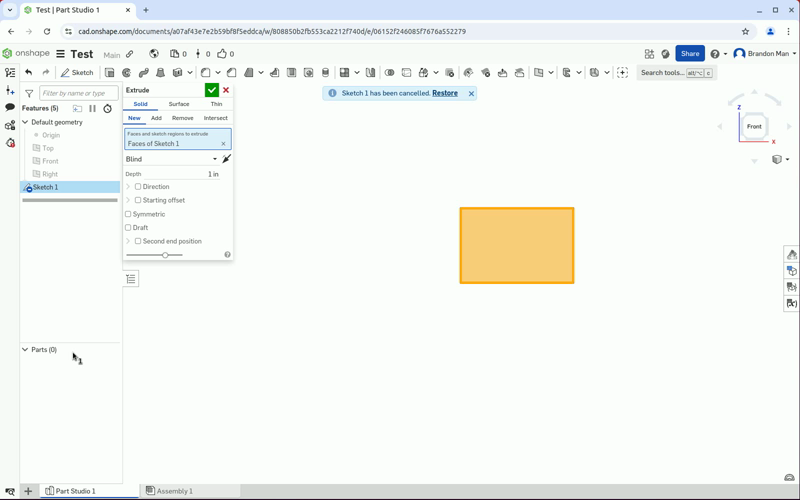
mouse_move(143, 106)
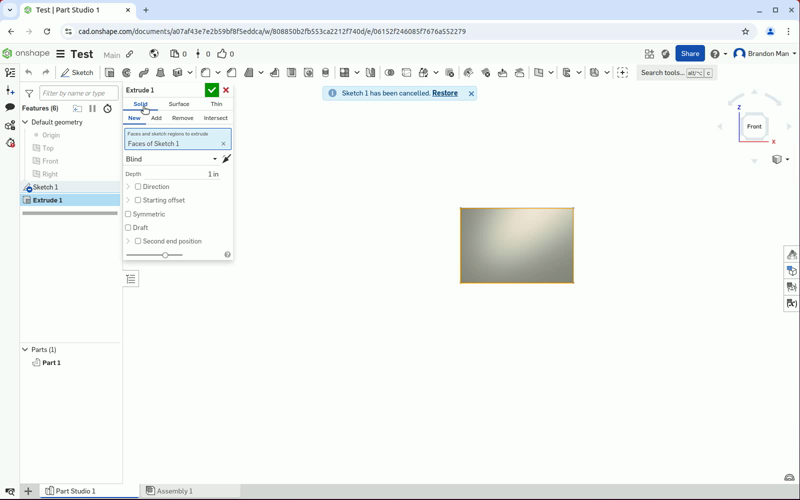
click(143, 106)
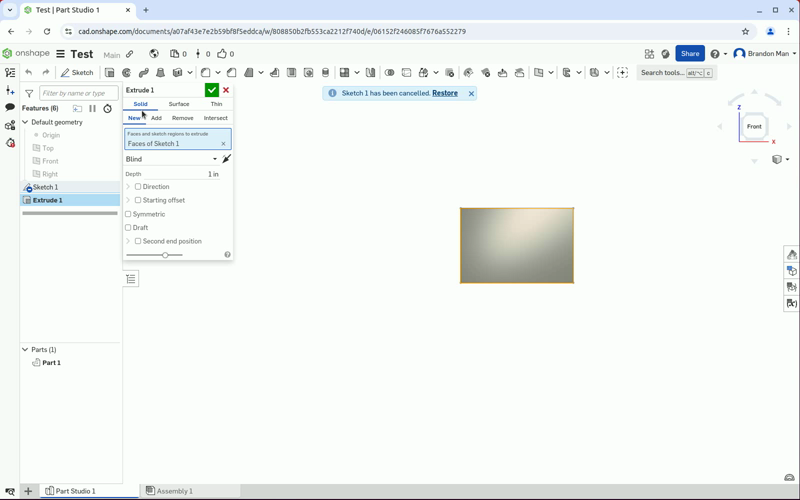
mouse_move(137, 120)
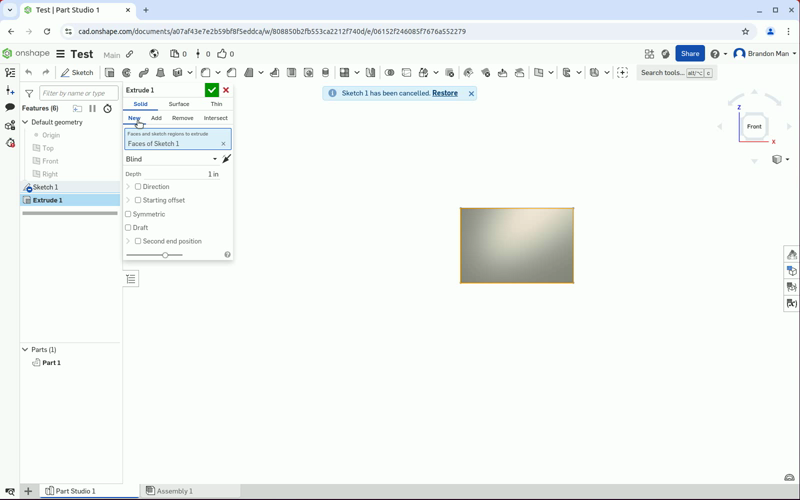
click(137, 120)
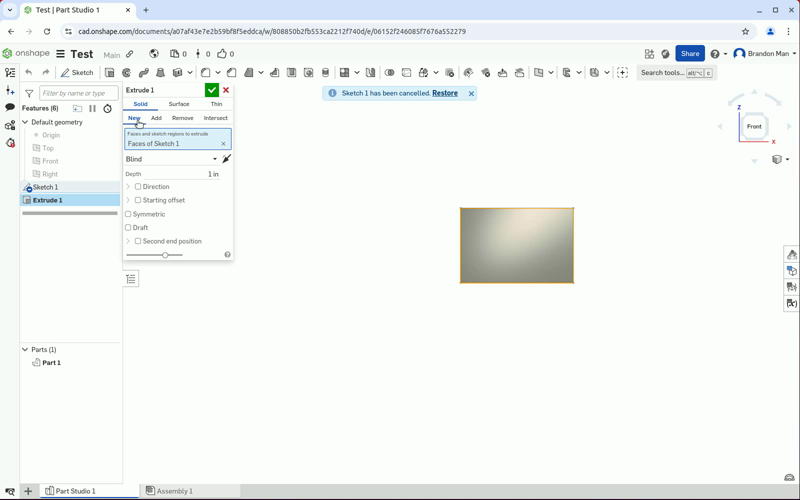
key(tab, 4)
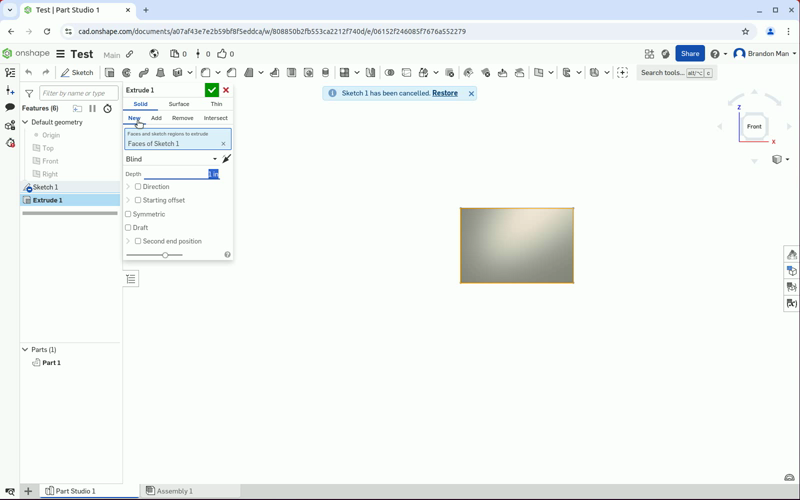
text(5.055)
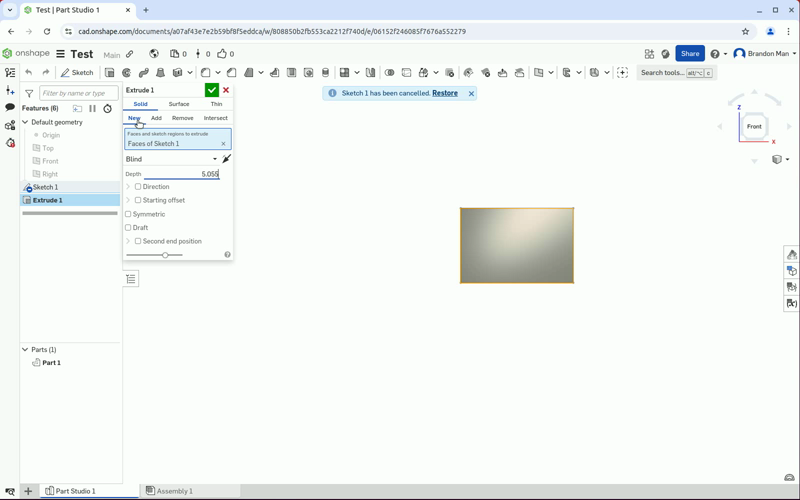
key(enter)
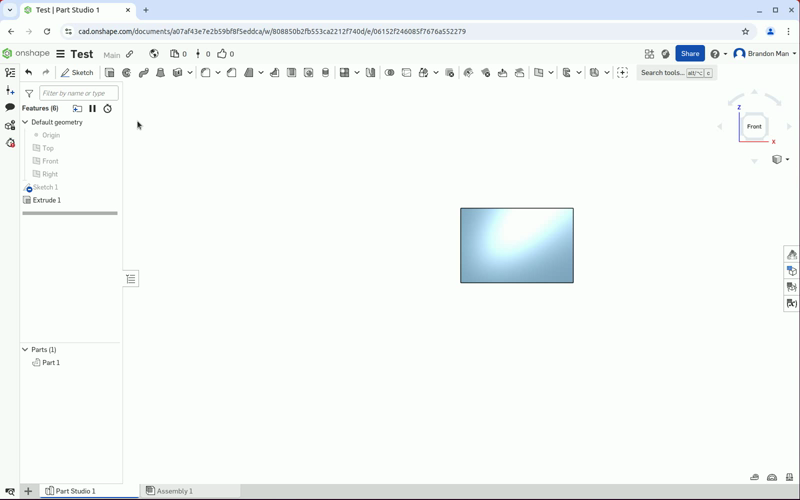
key(shift+h)
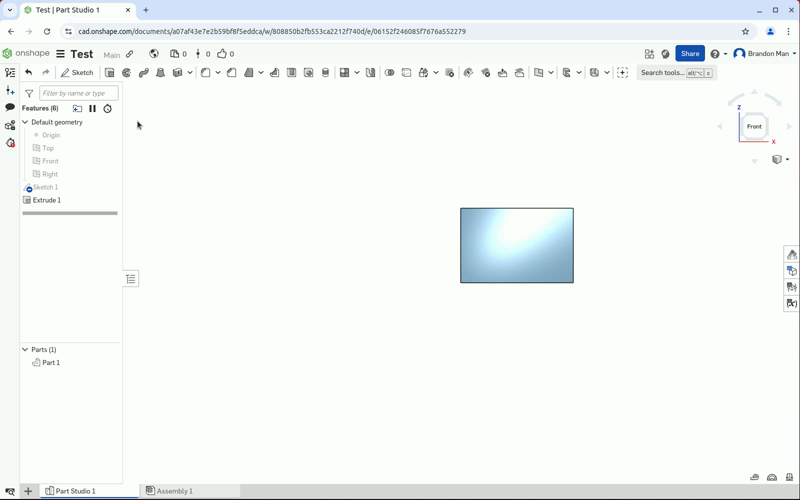
key(shift+h)
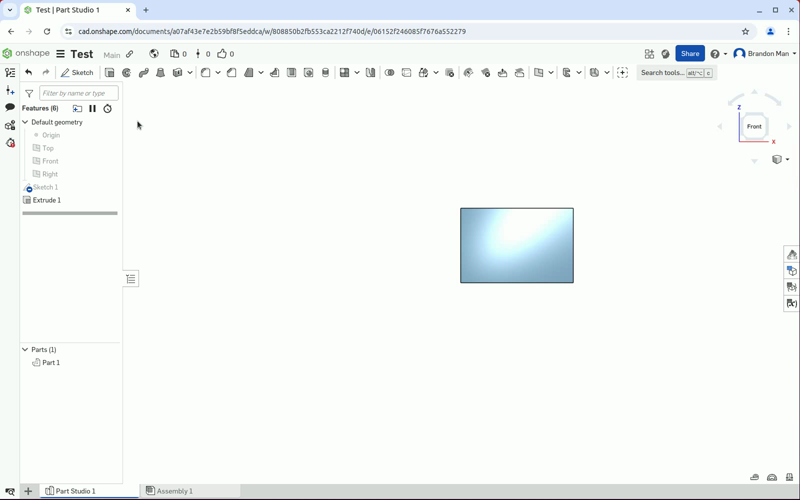
mouse_move(73, 189)
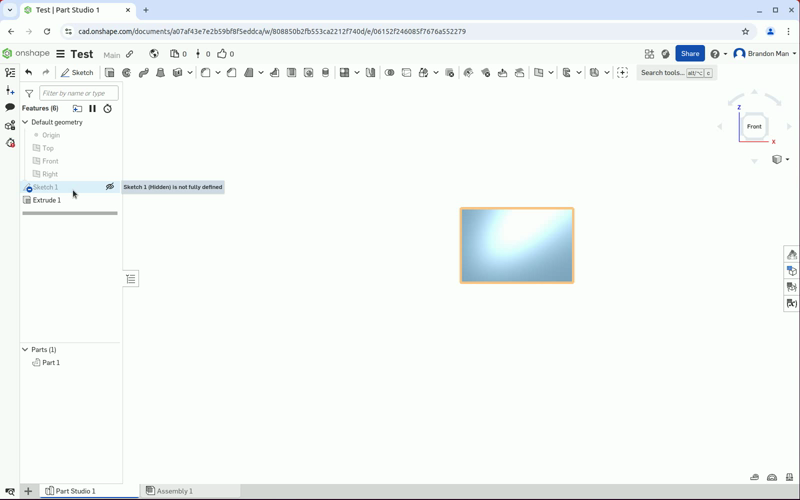
click(73, 189)
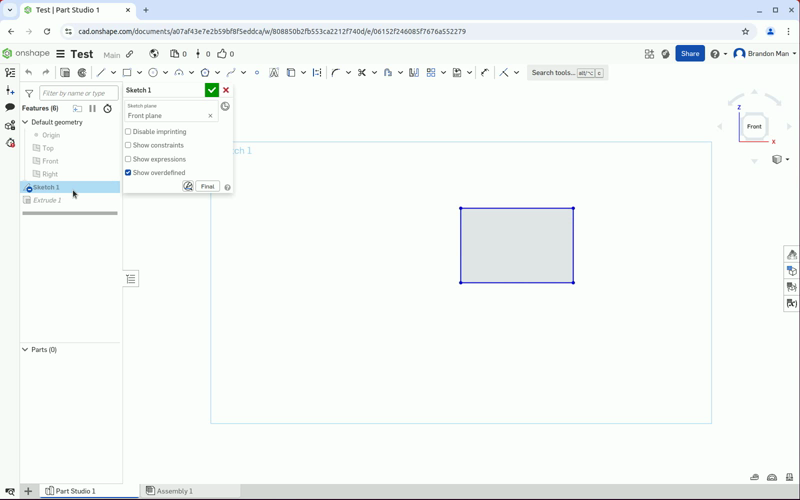
mouse_move(229, 92)
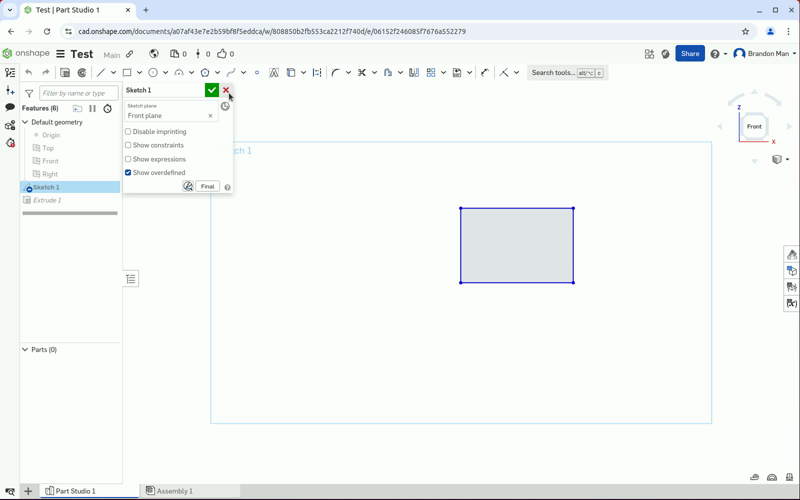
click(229, 92)
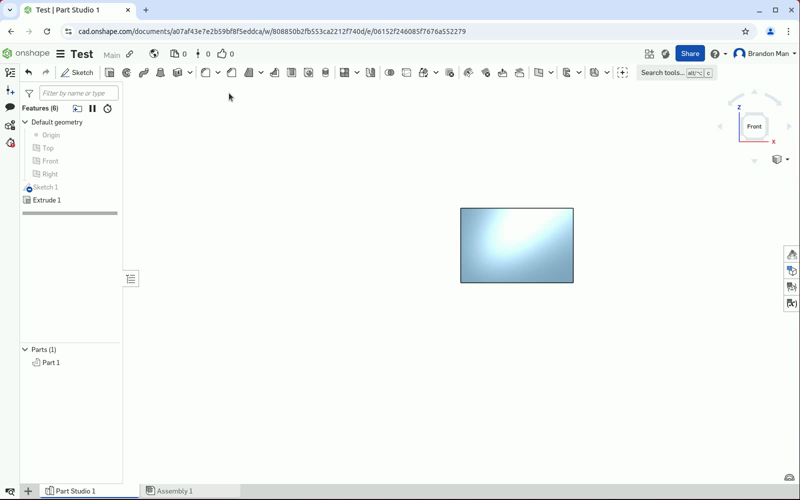
mouse_move(541, 75)
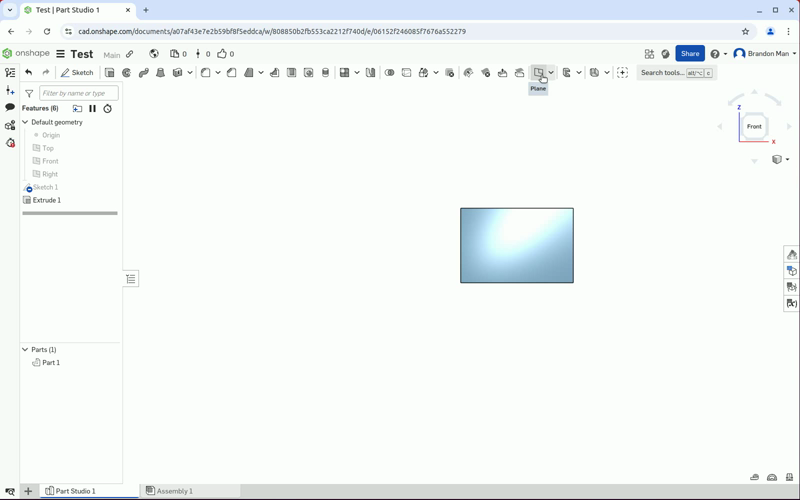
click(541, 75)
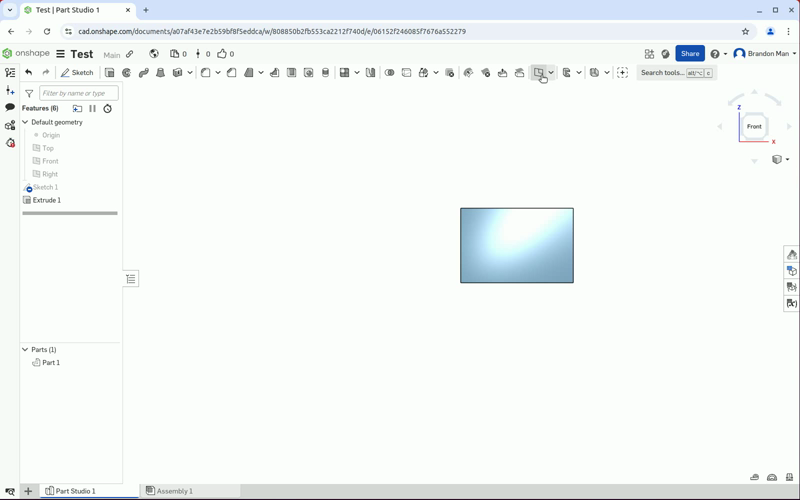
mouse_move(73, 163)
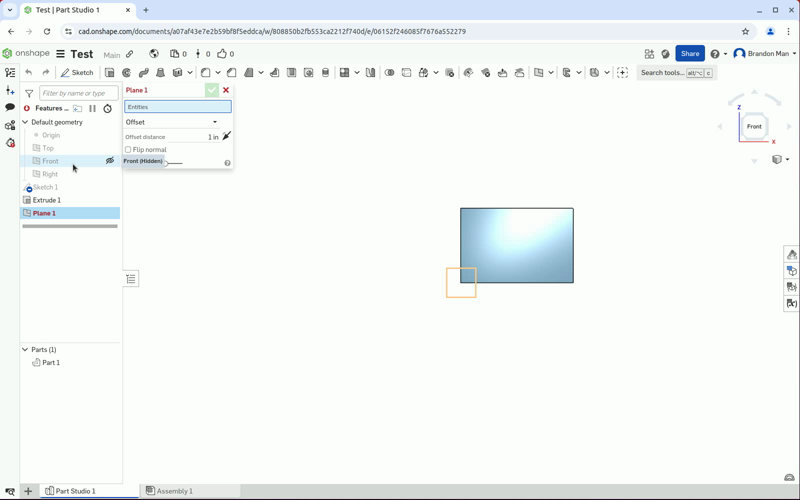
click(73, 163)
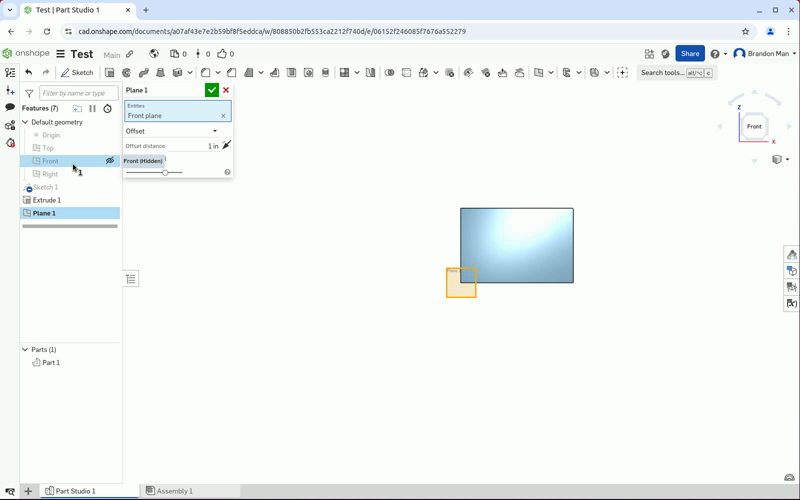
key(tab, 2)
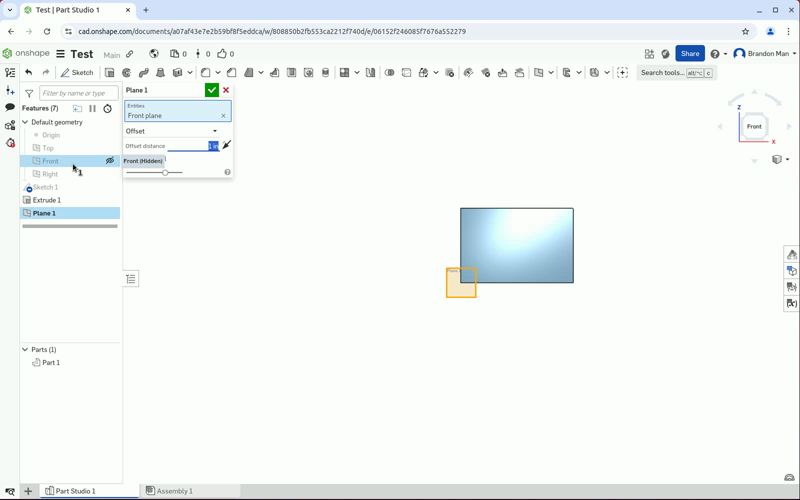
text(5.053)
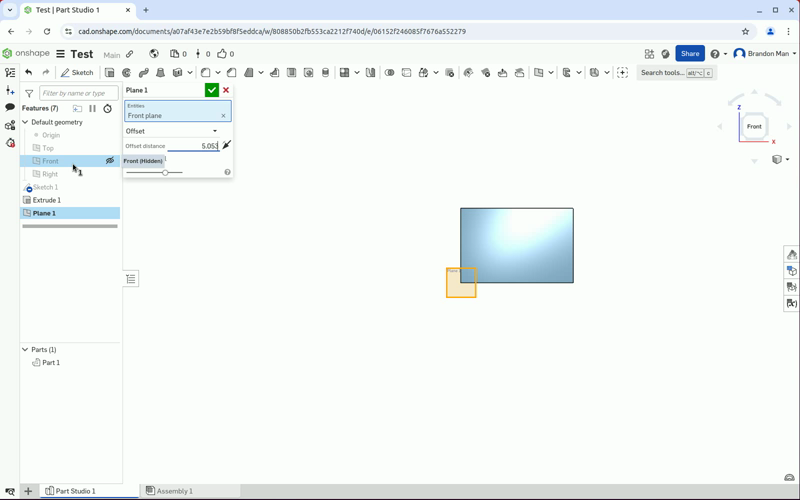
key(enter, 2)
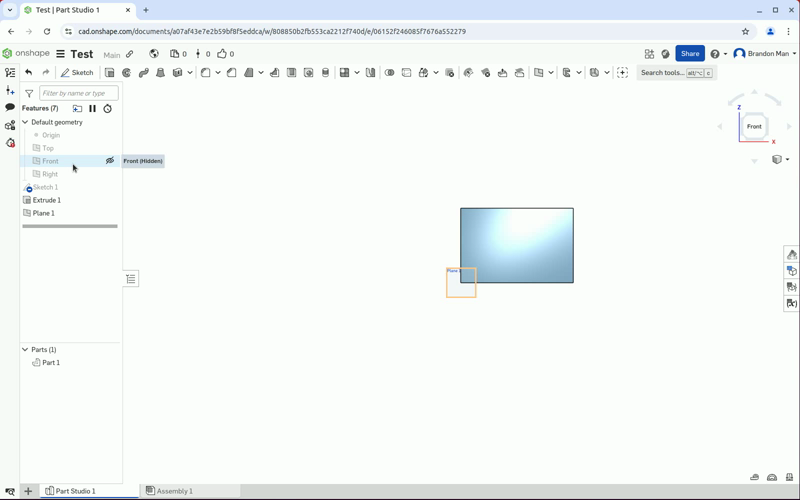
key(shift+s)
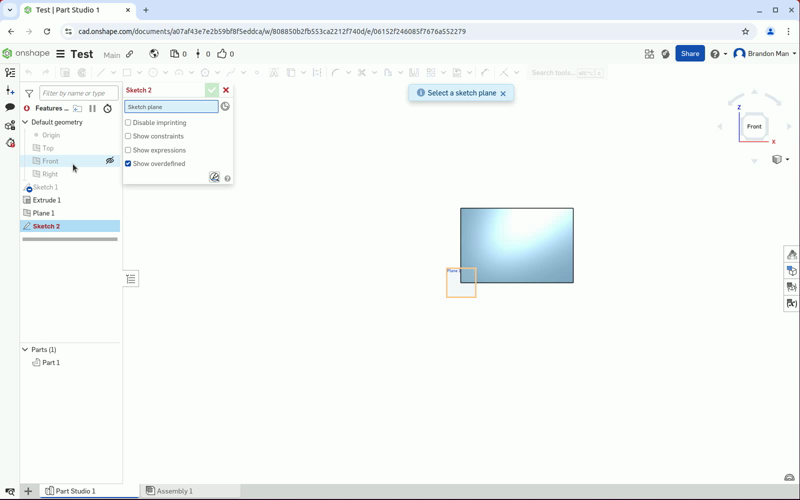
mouse_move(73, 215)
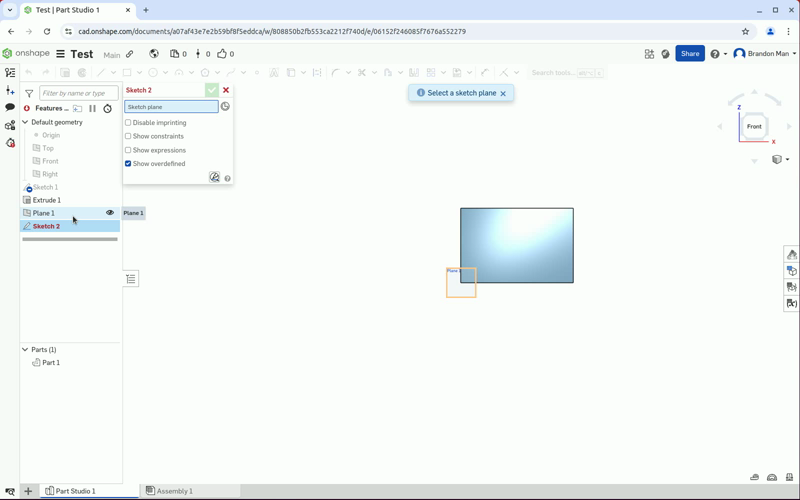
click(73, 215)
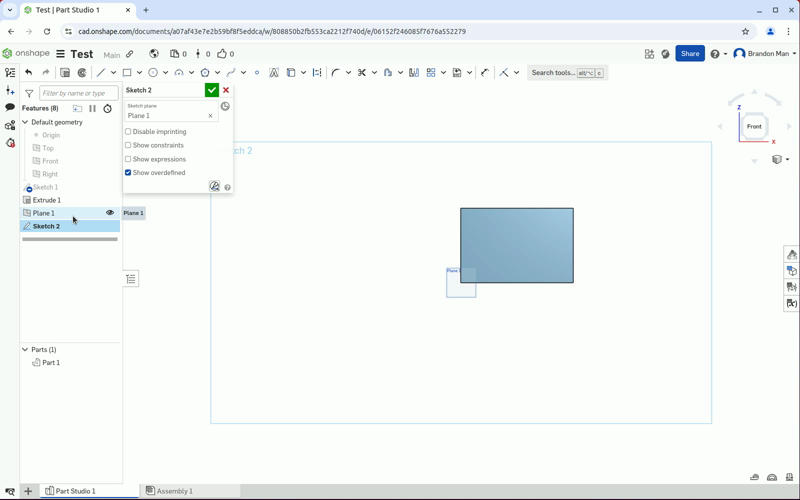
mouse_move(73, 352)
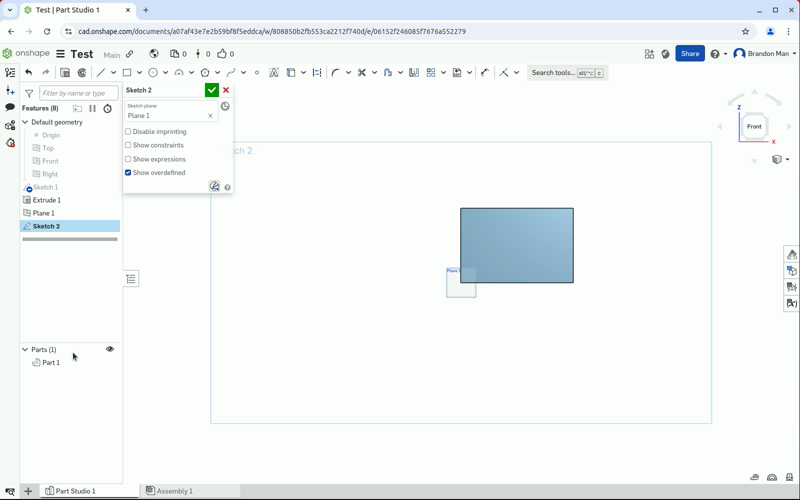
key(y)
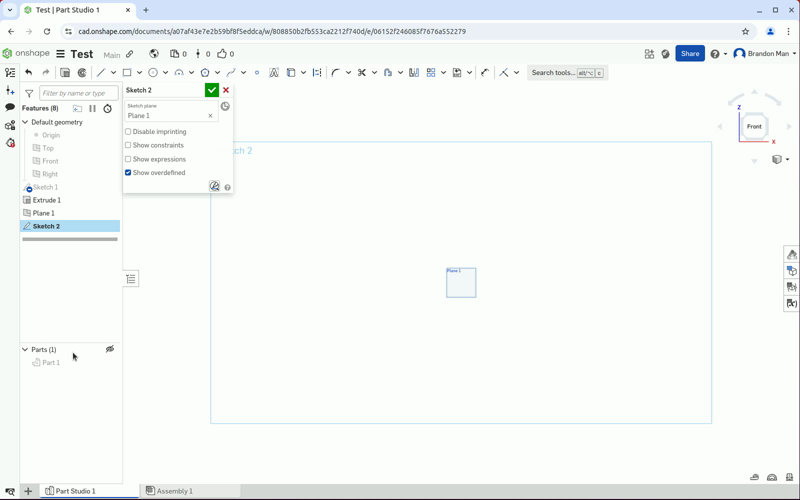
key(l)
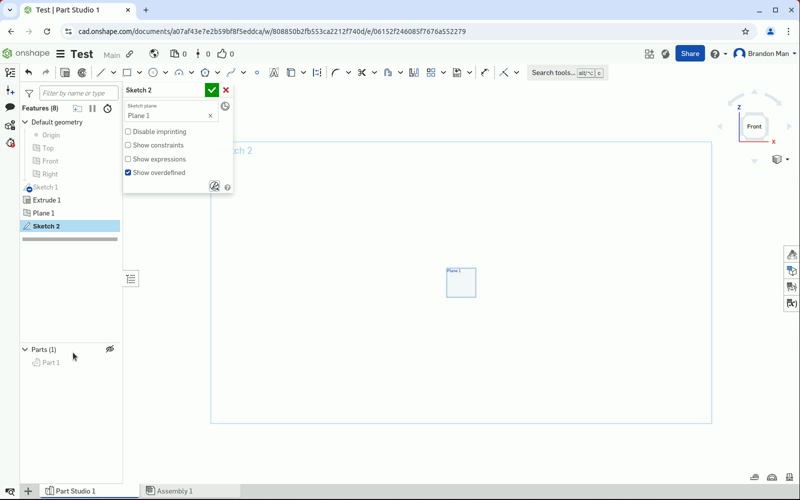
key_down(shift)
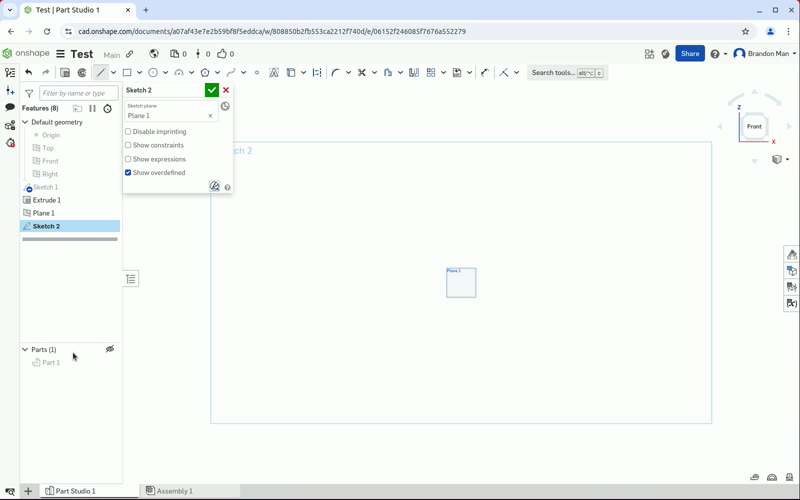
mouse_move(485, 282)
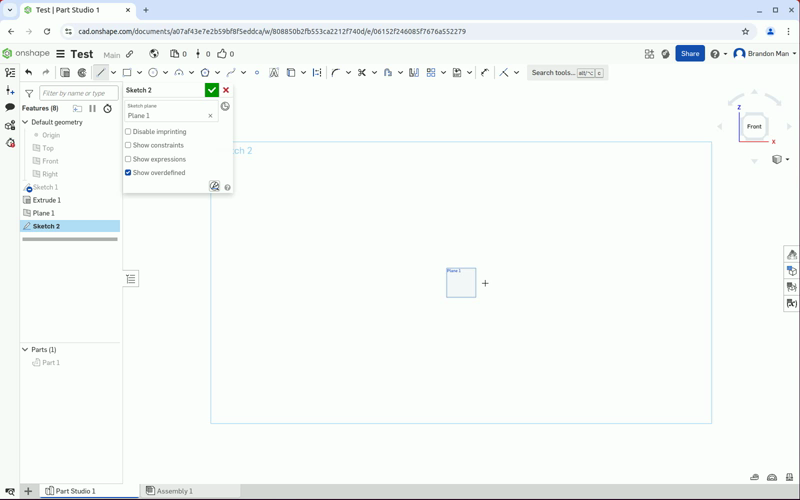
click(485, 282)
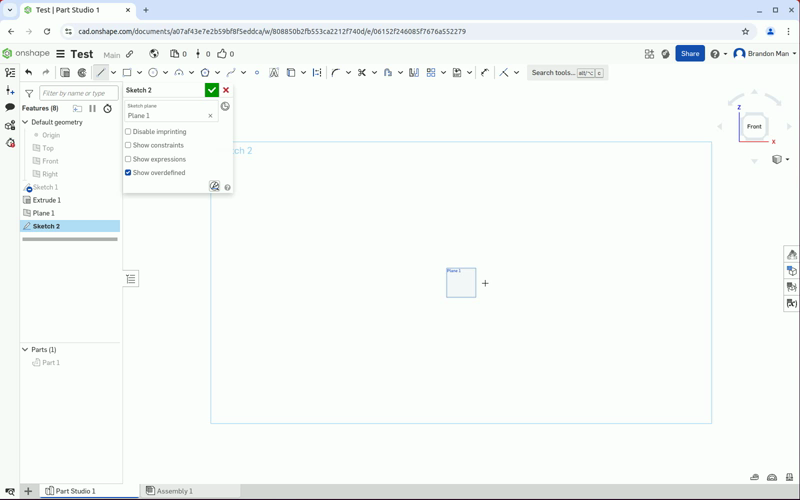
key_up(shift)
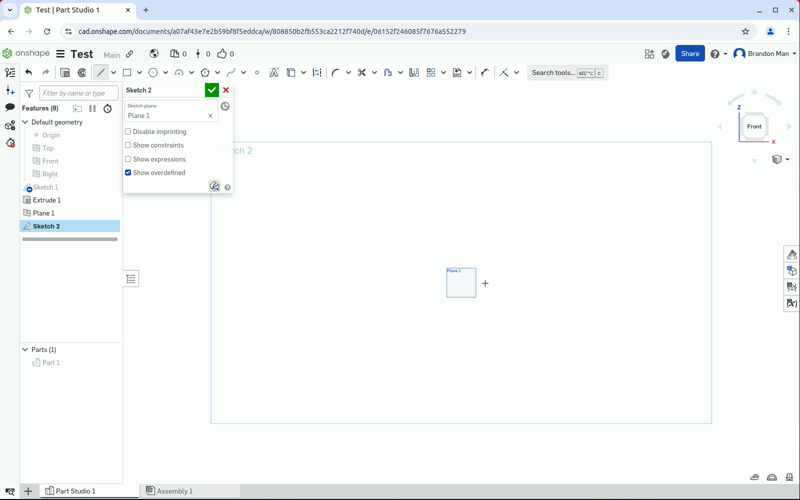
key_down(shift)
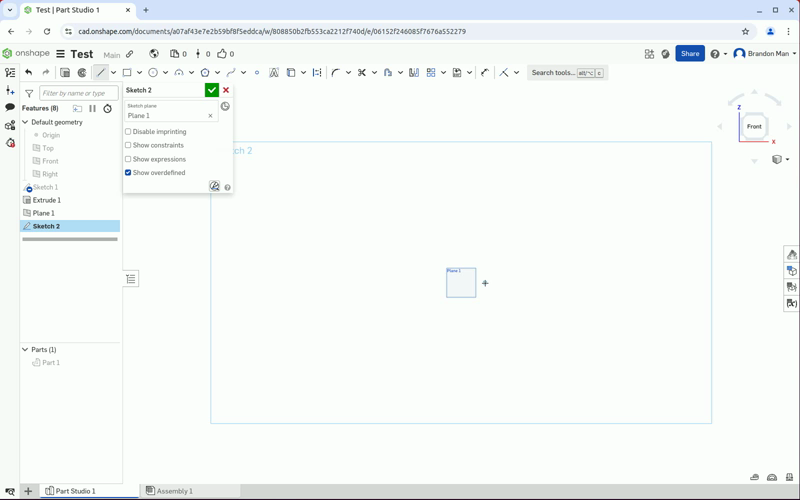
mouse_move(515, 282)
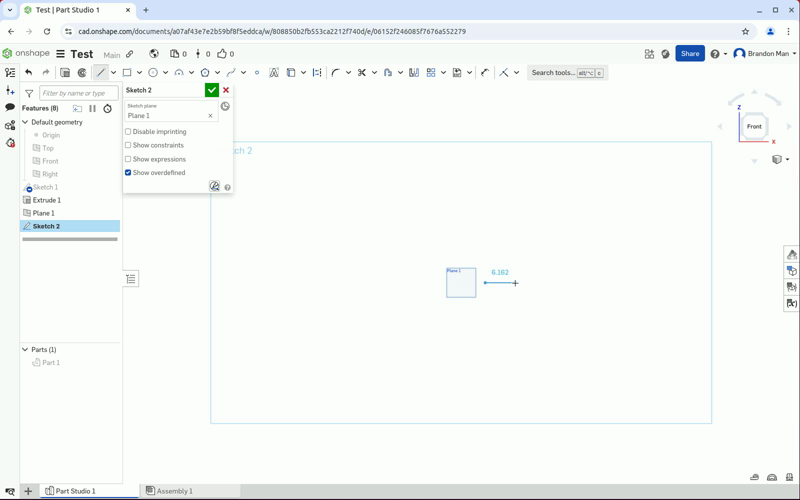
mouse_move(523, 282)
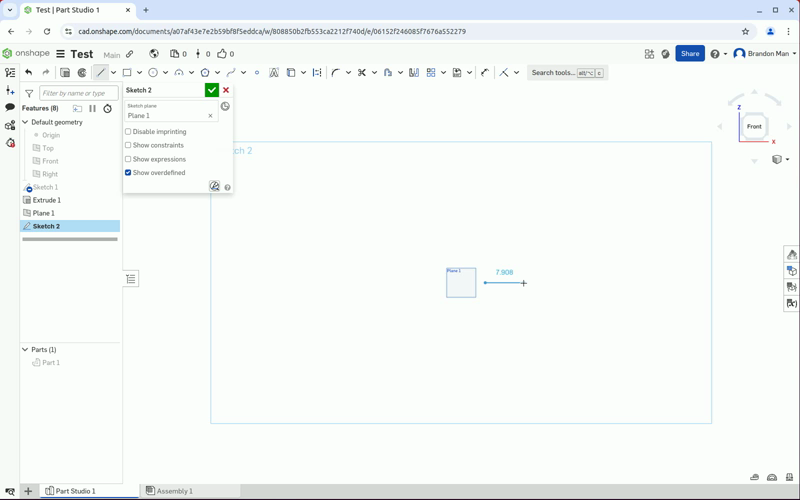
click(523, 282)
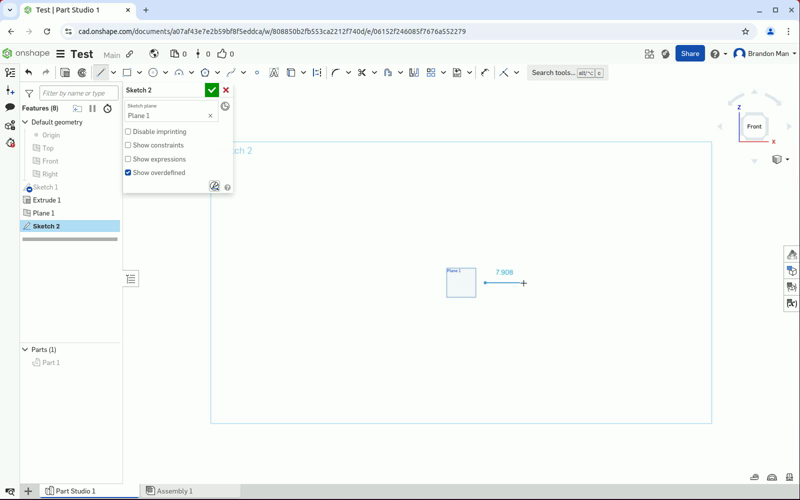
key_up(shift)
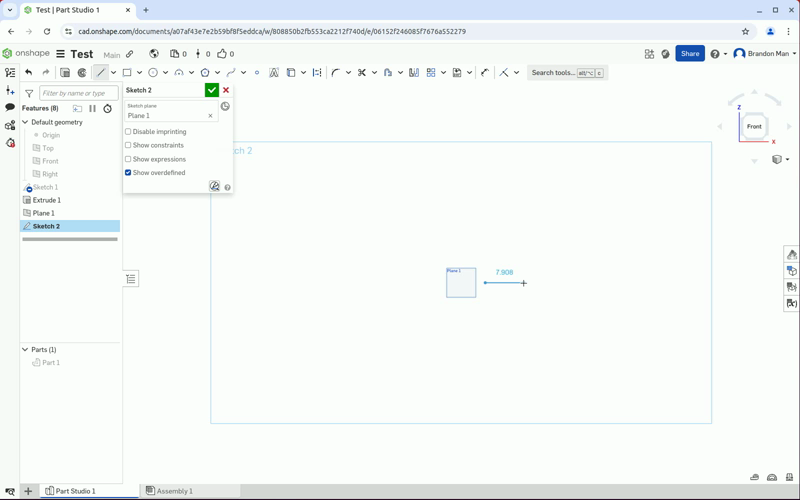
key_down(shift)
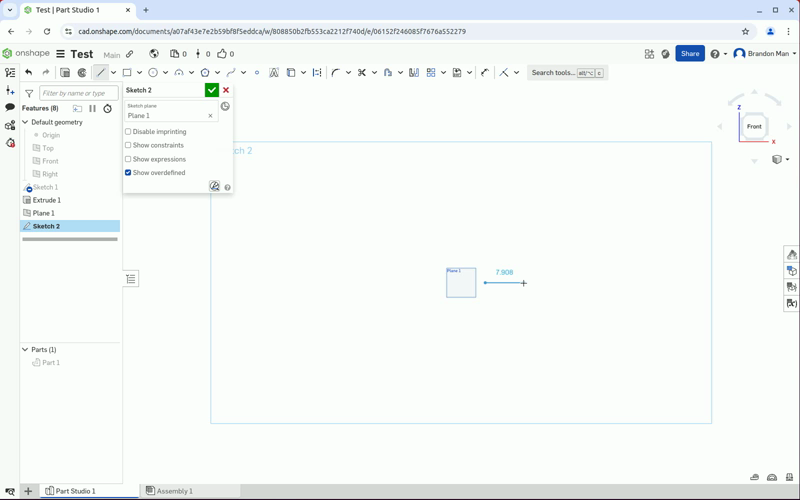
mouse_move(553, 282)
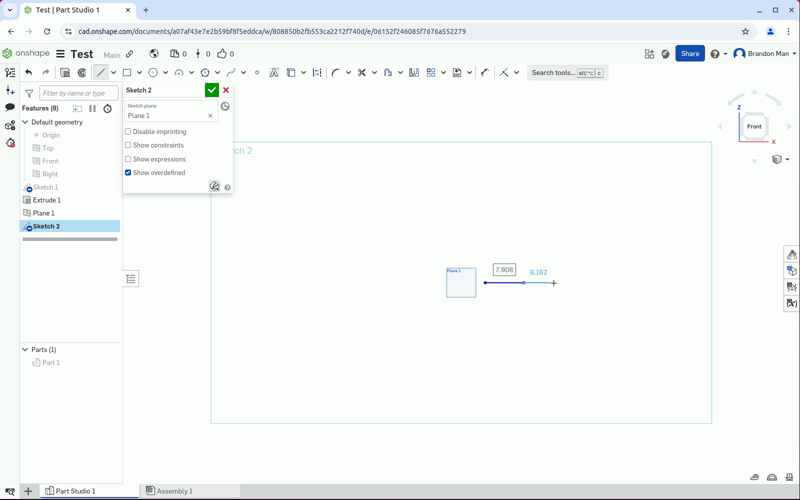
mouse_move(523, 244)
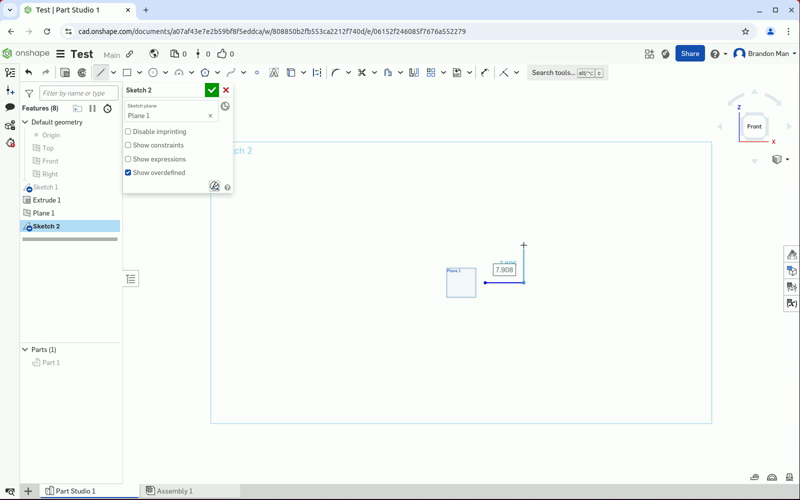
click(523, 244)
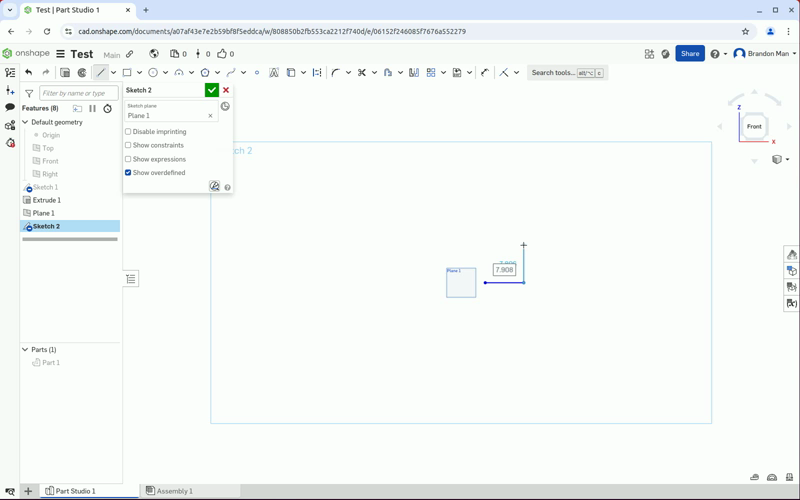
key_up(shift)
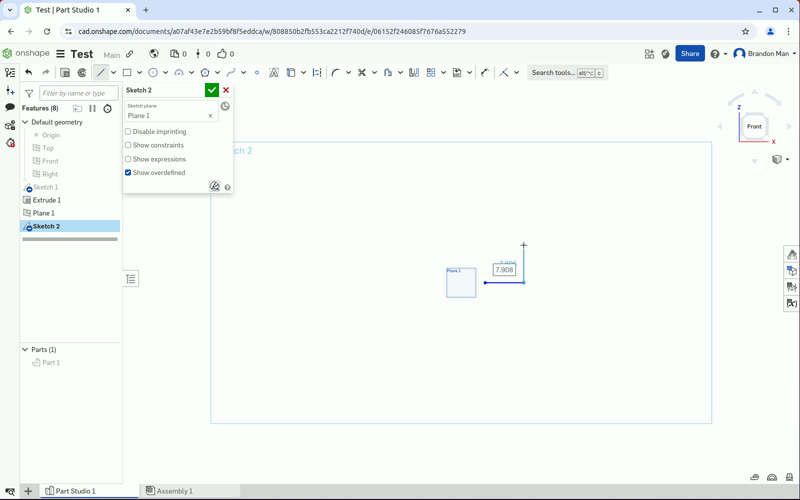
key_down(shift)
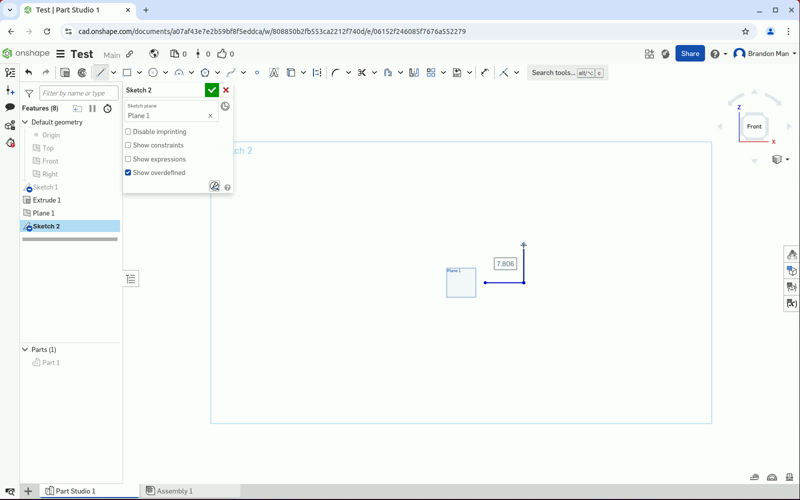
mouse_move(553, 244)
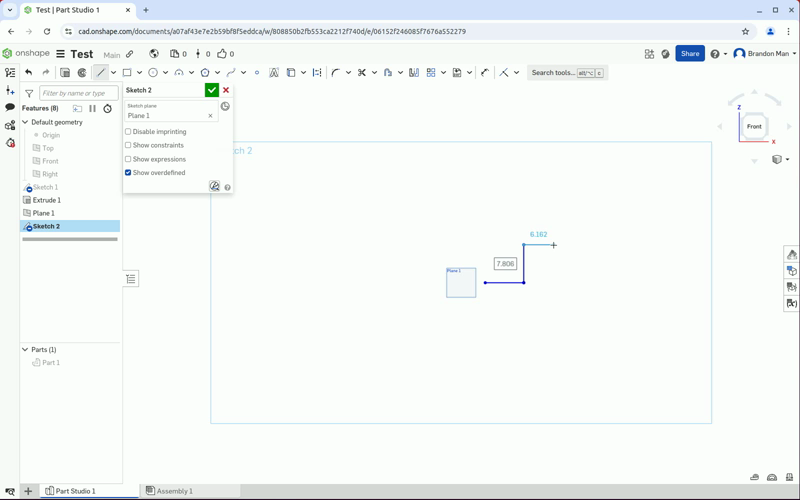
mouse_move(573, 244)
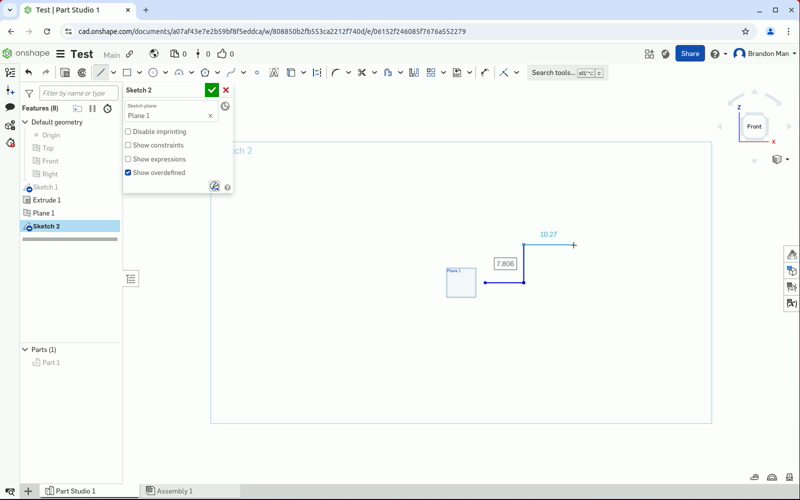
click(573, 244)
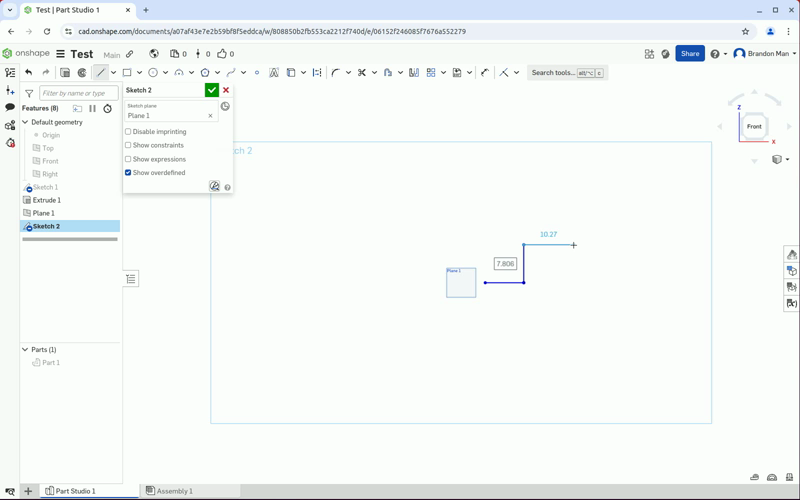
key_up(shift)
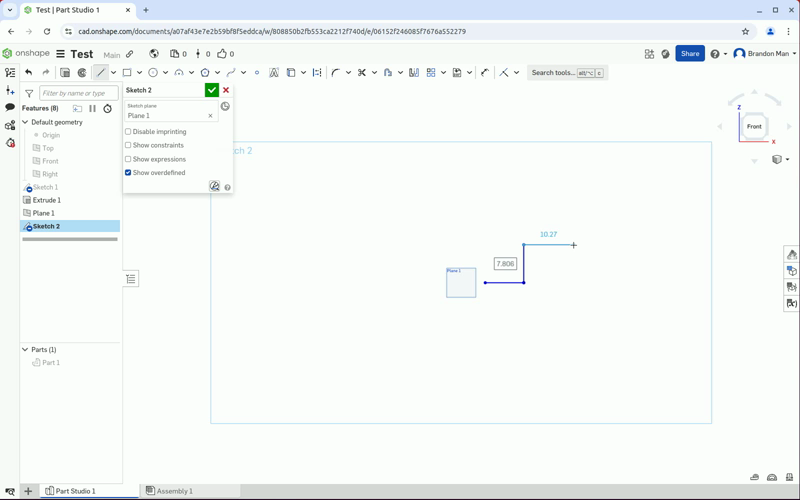
key_down(shift)
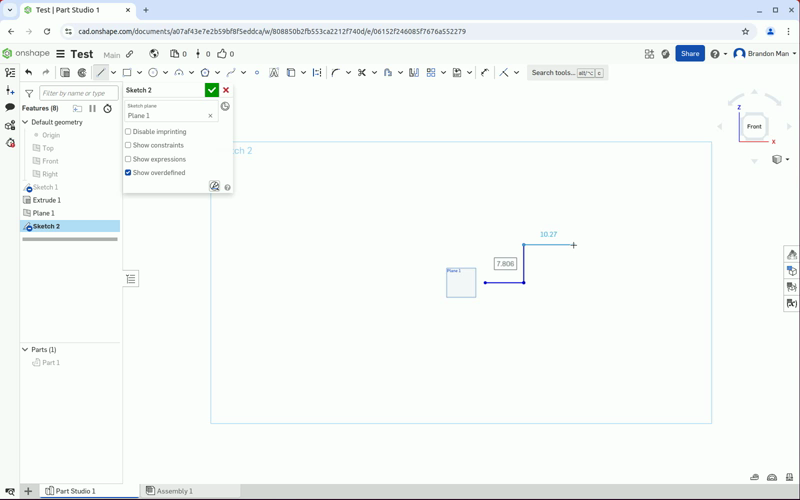
mouse_move(589, 244)
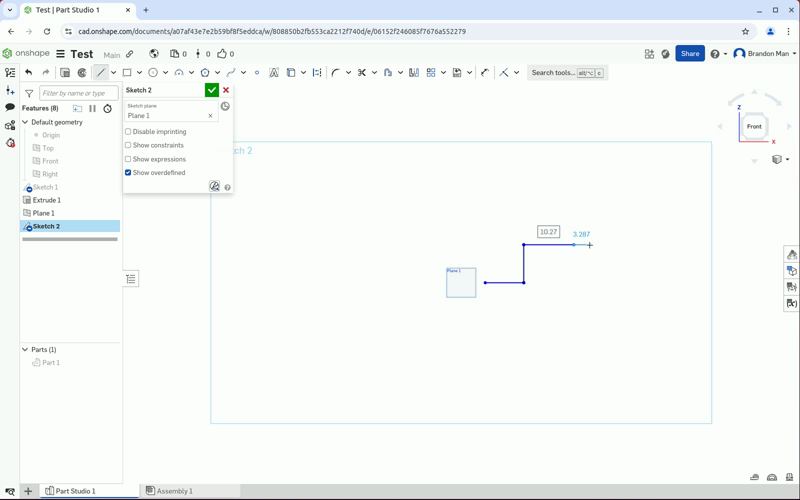
mouse_move(573, 207)
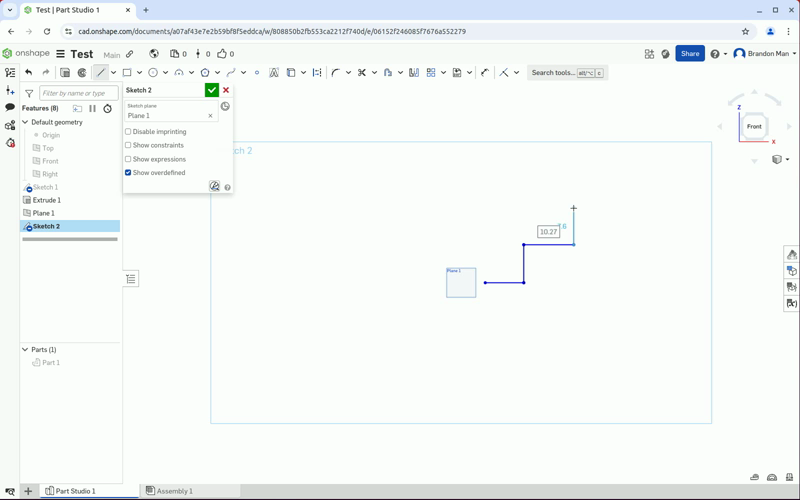
click(573, 207)
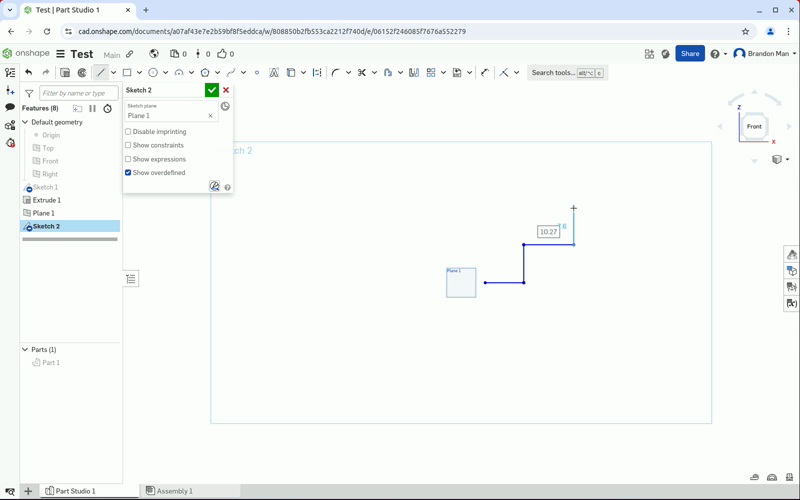
key_up(shift)
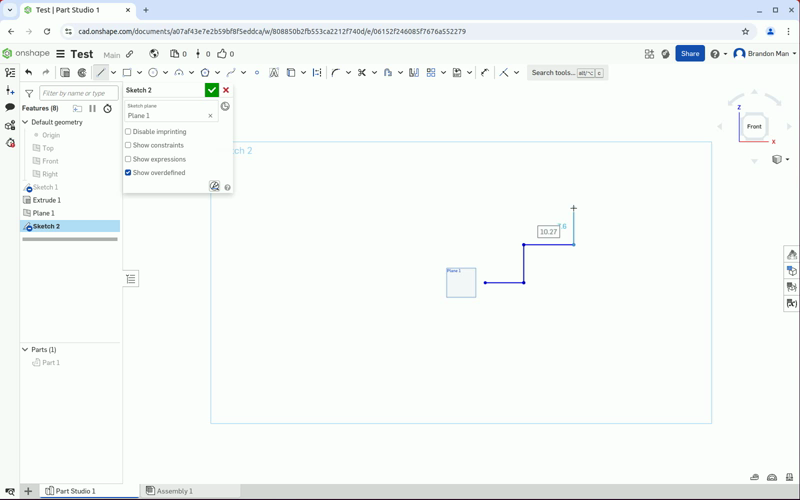
key_down(shift)
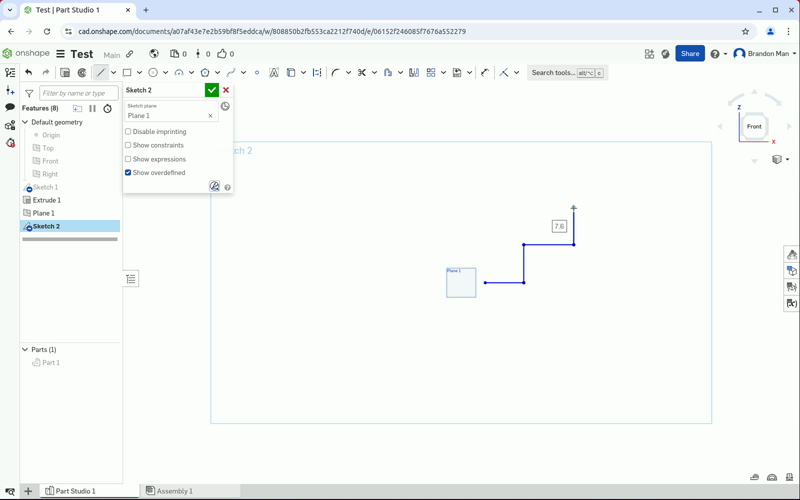
mouse_move(485, 207)
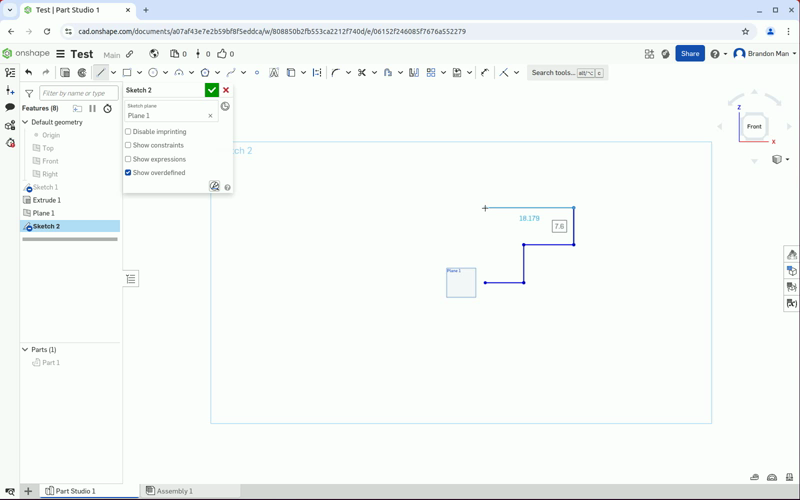
click(485, 207)
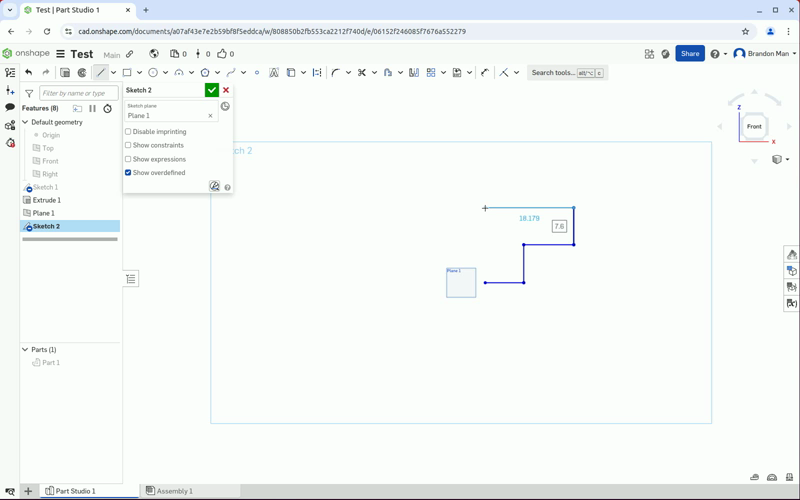
key_up(shift)
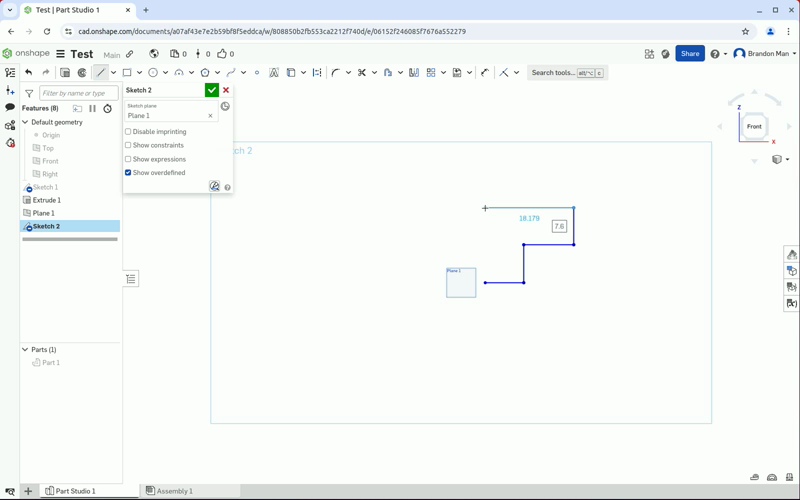
key_down(shift)
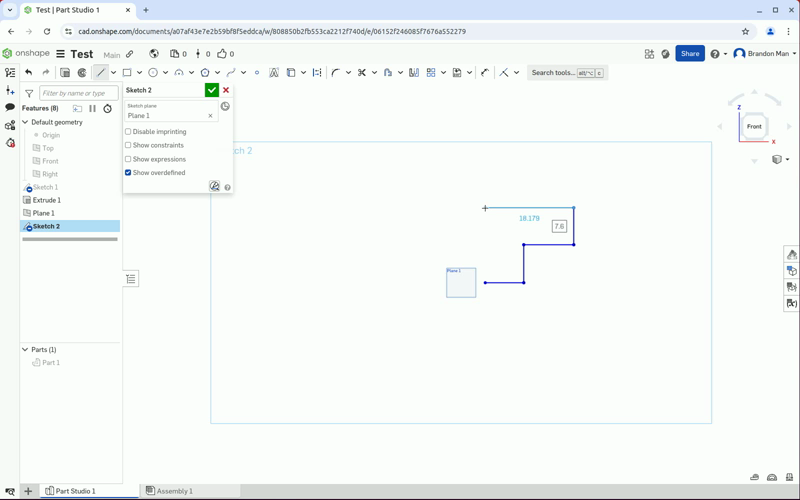
mouse_move(485, 282)
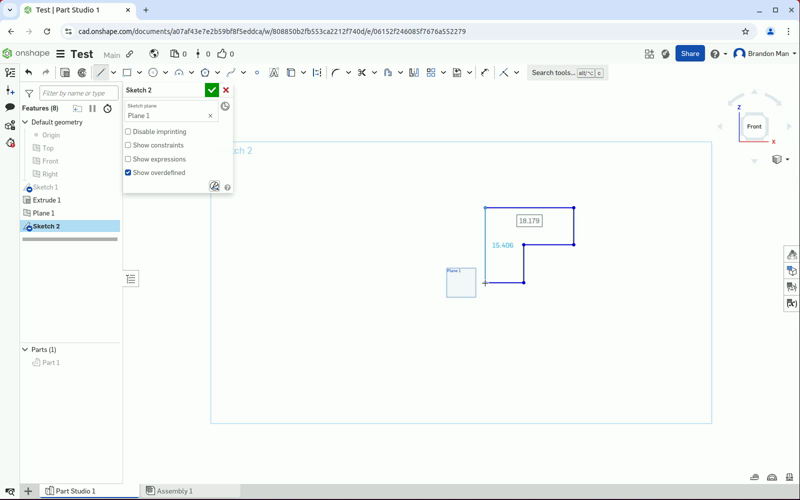
key_up(shift)
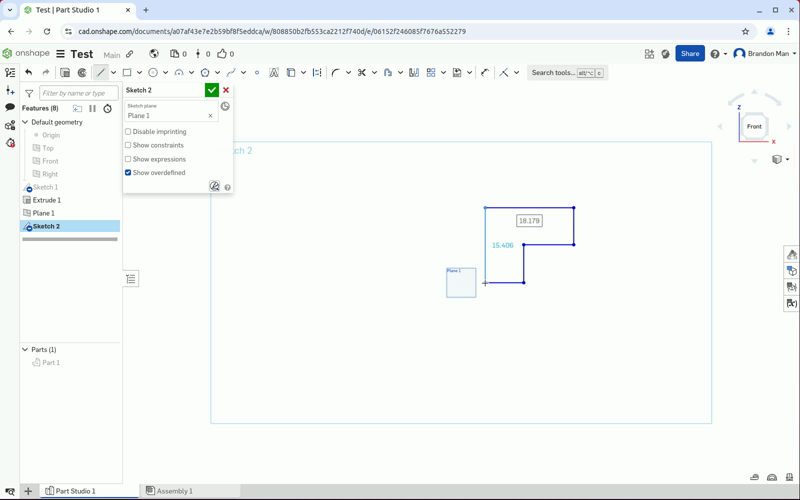
click(485, 282)
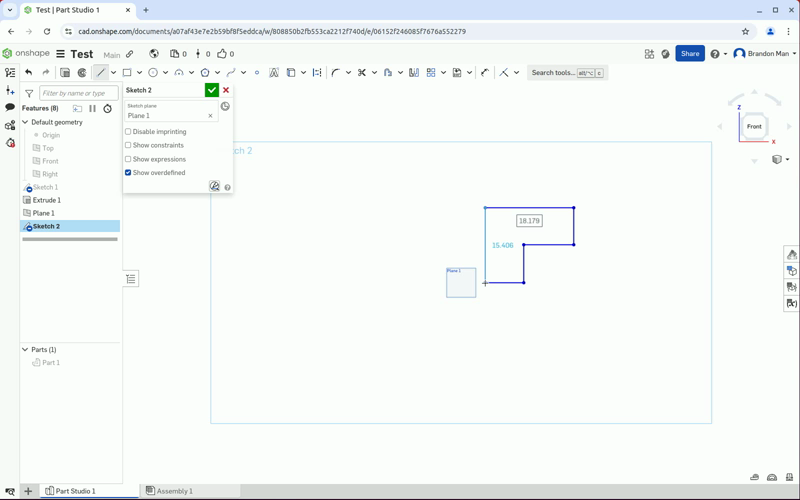
key(esc)
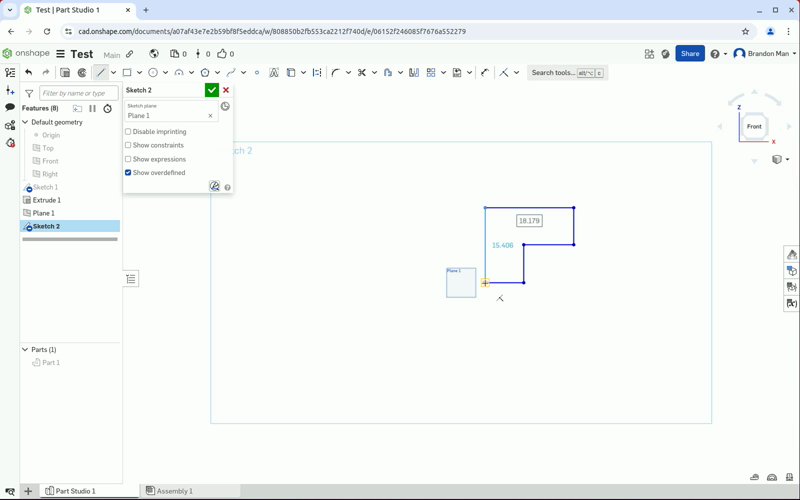
mouse_move(563, 218)
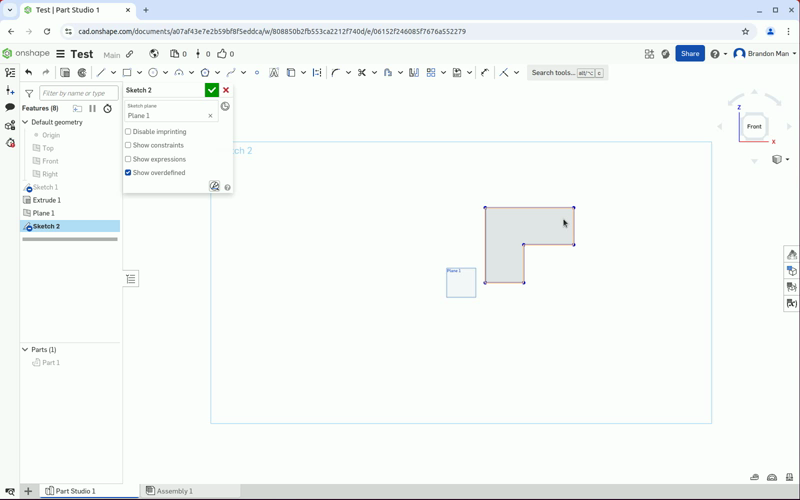
click(563, 218)
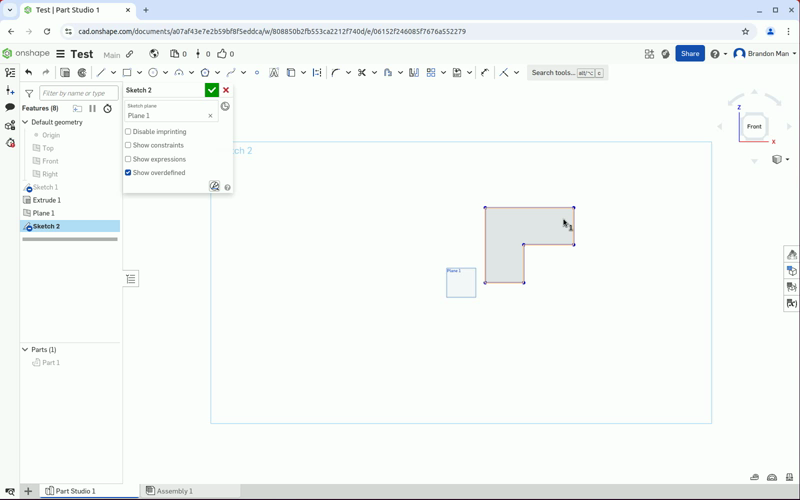
mouse_move(73, 352)
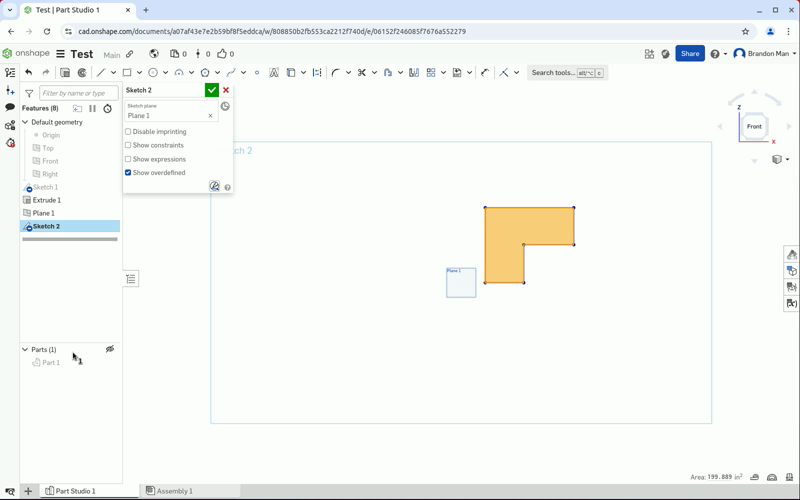
key(shift+y)
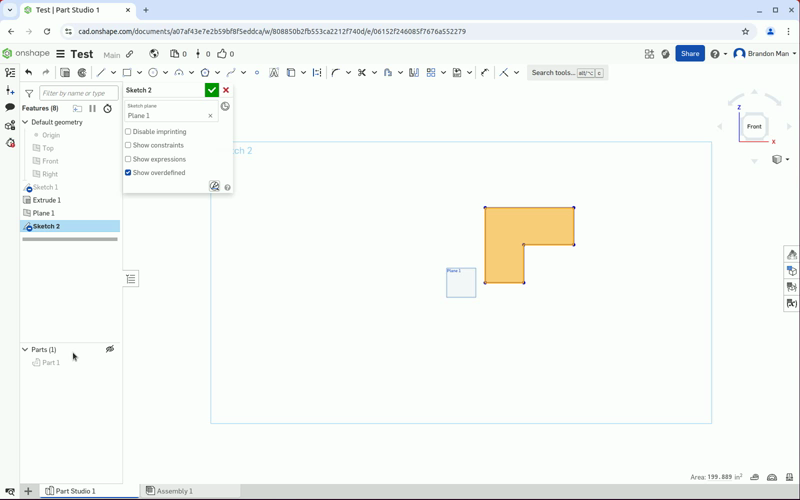
key(shift+e)
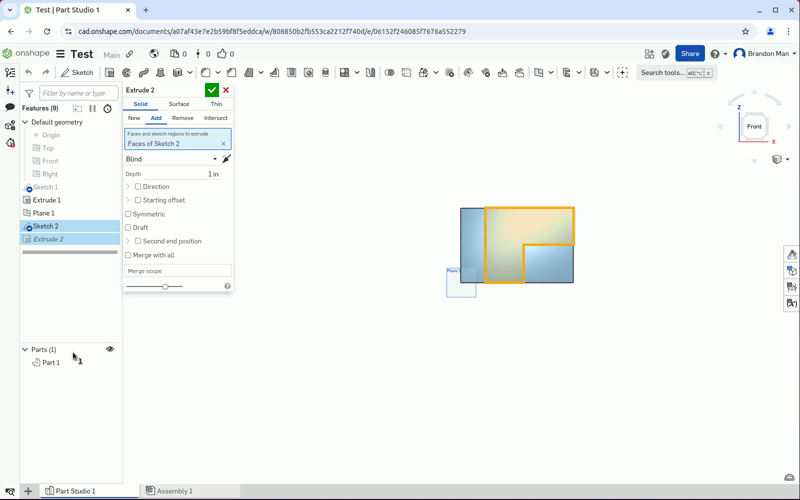
mouse_move(143, 106)
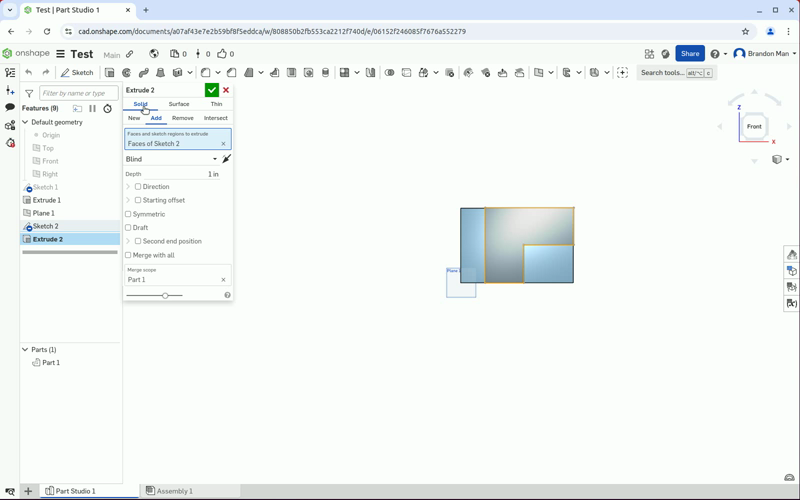
click(143, 106)
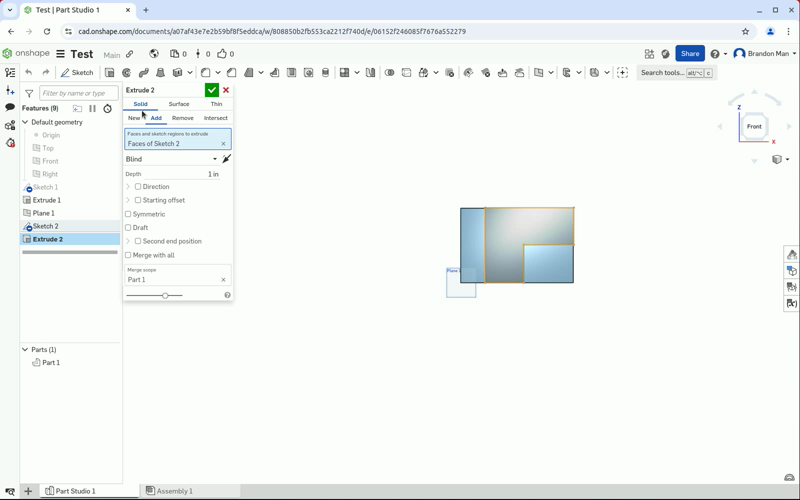
mouse_move(137, 120)
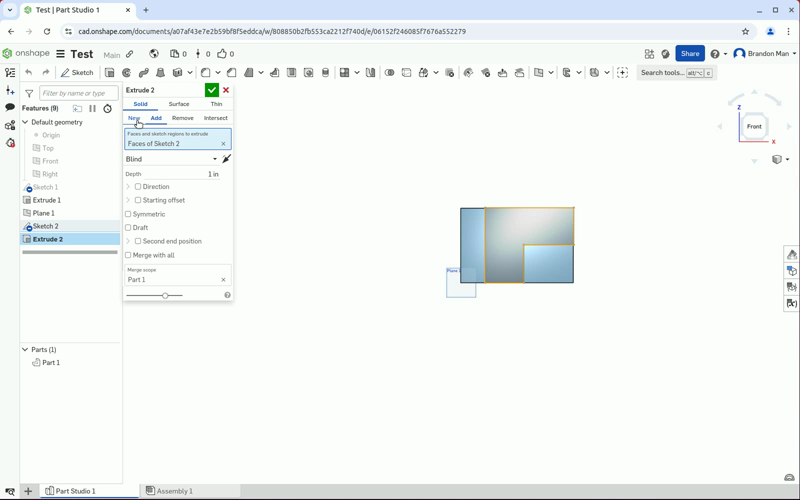
click(137, 120)
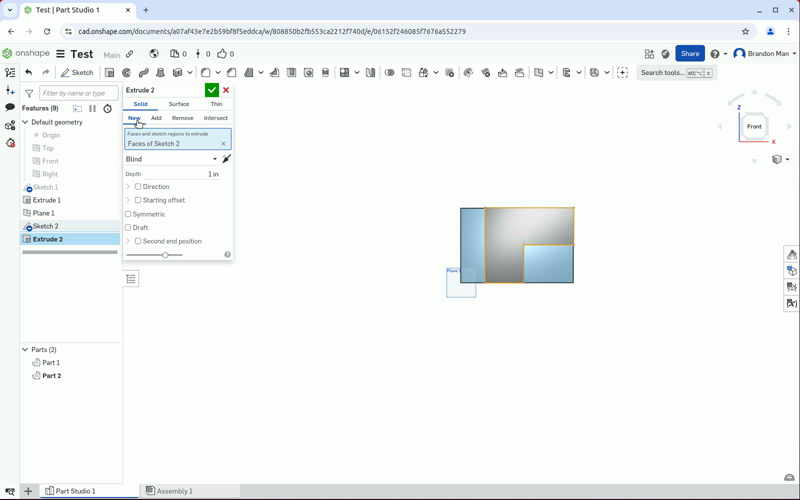
key(tab, 4)
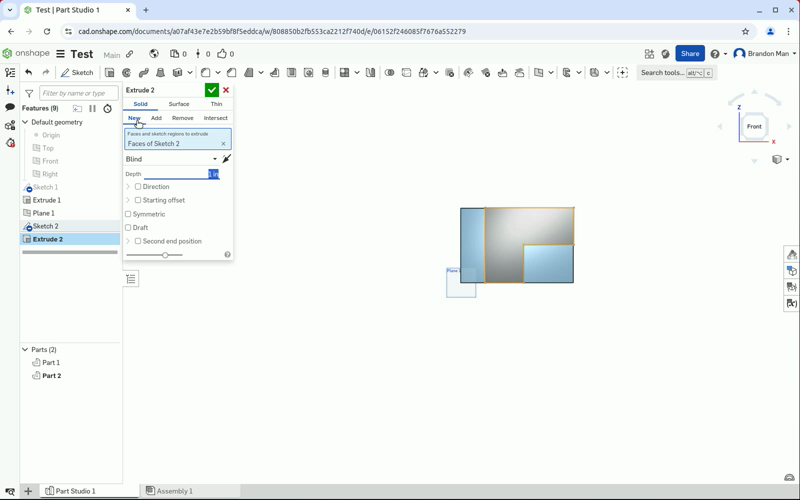
text(5.055)
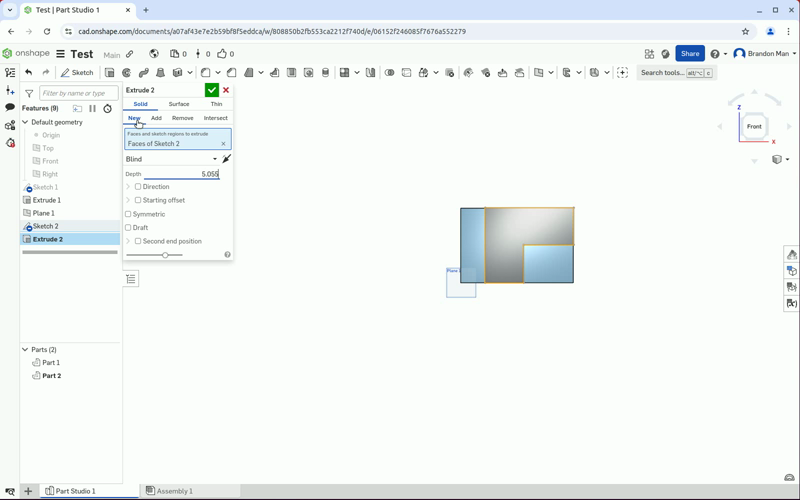
key(enter)
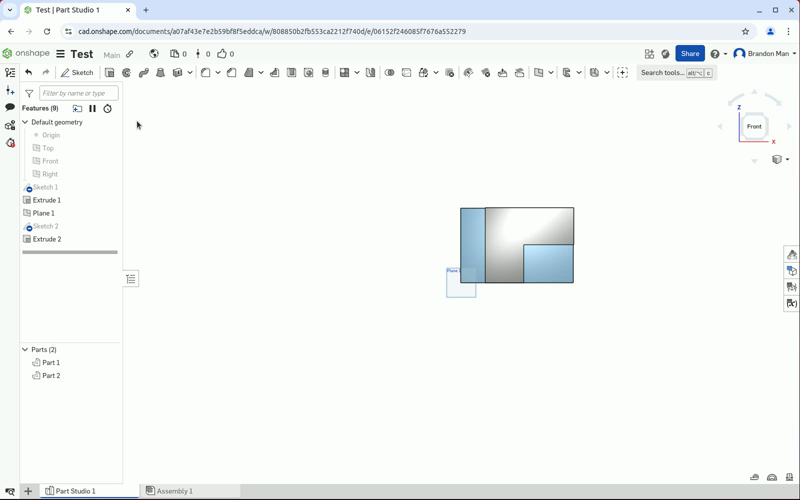
key(shift+h)
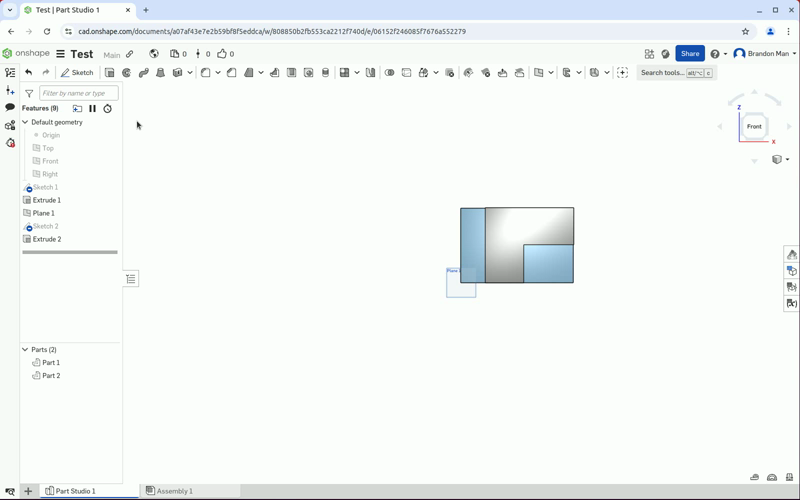
key(shift+h)
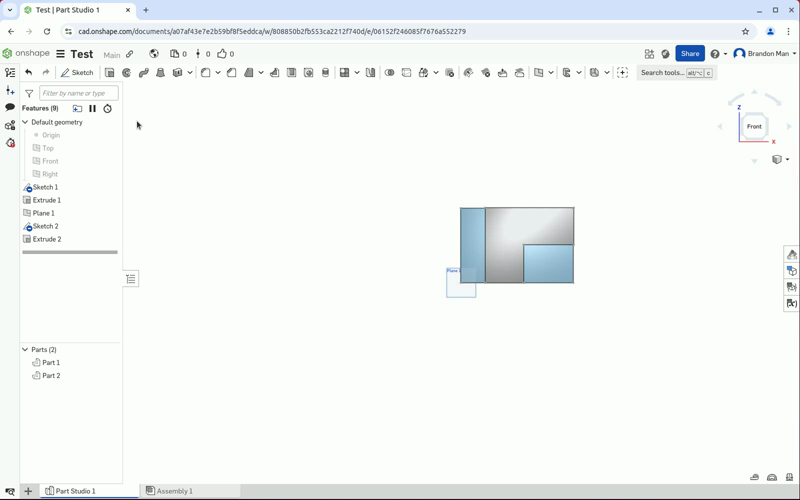
key(shift+7)
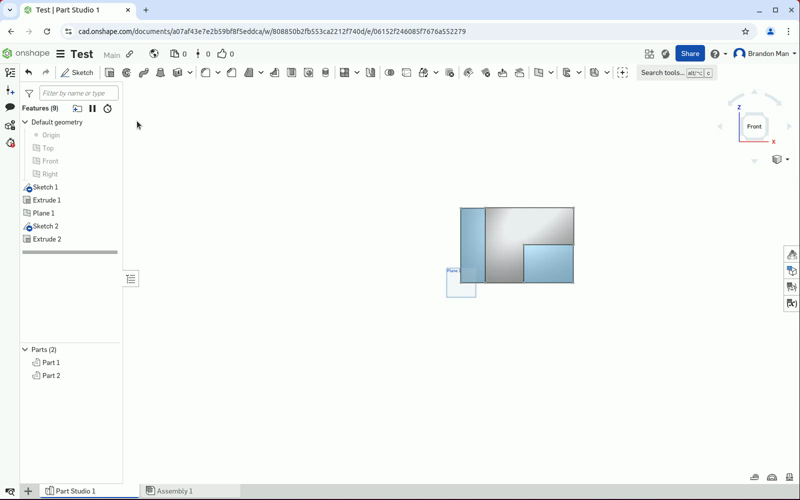
key(left, 2)
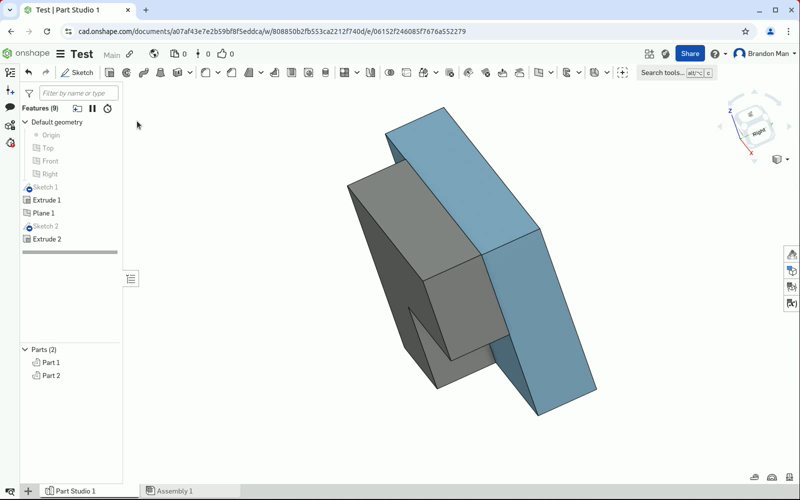
key(down, 2)
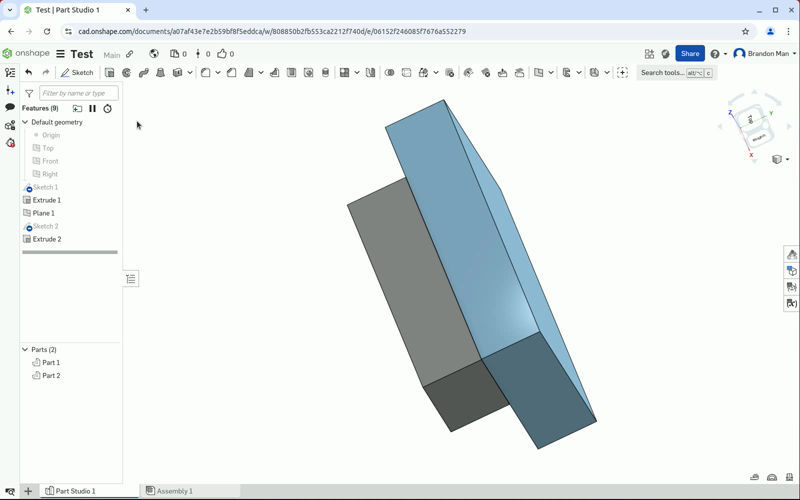
key(up, 2)
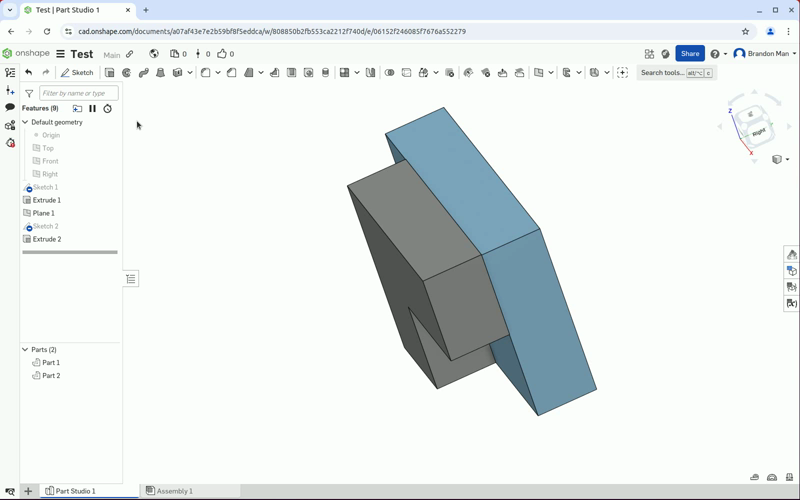
key(right, 2)
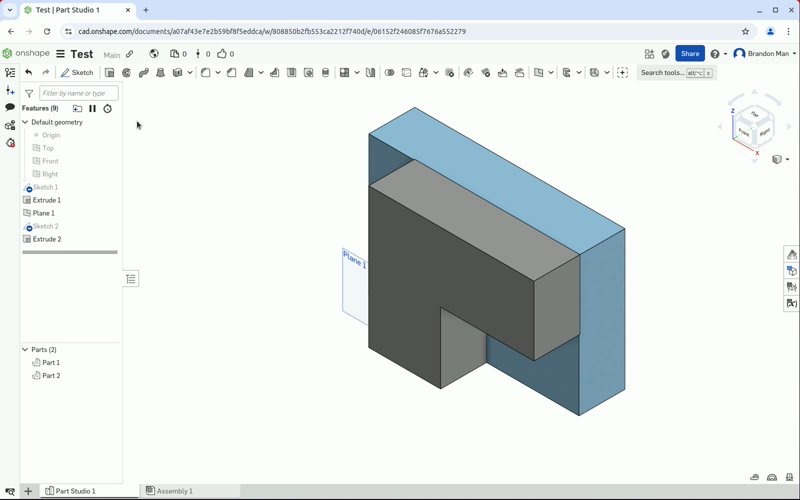
mouse_move(73, 189)
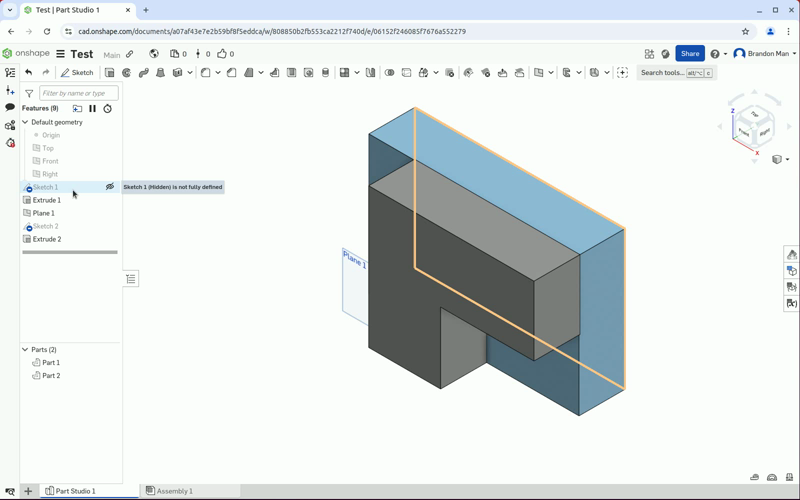
click(73, 189)